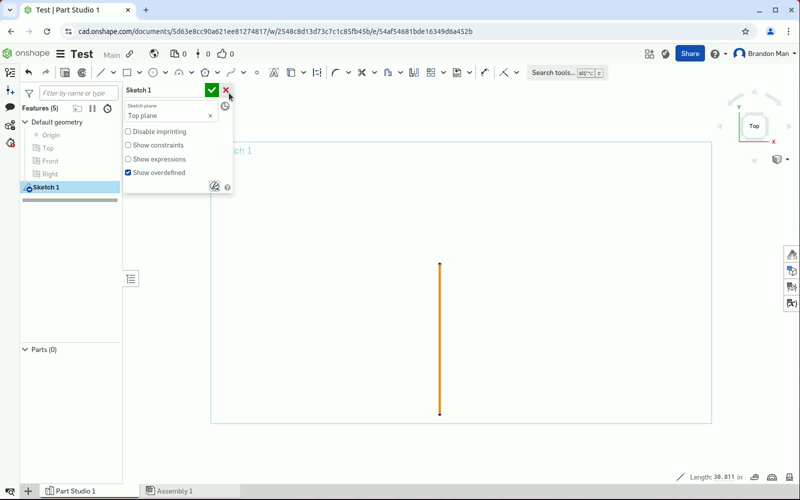
key(shift+h)
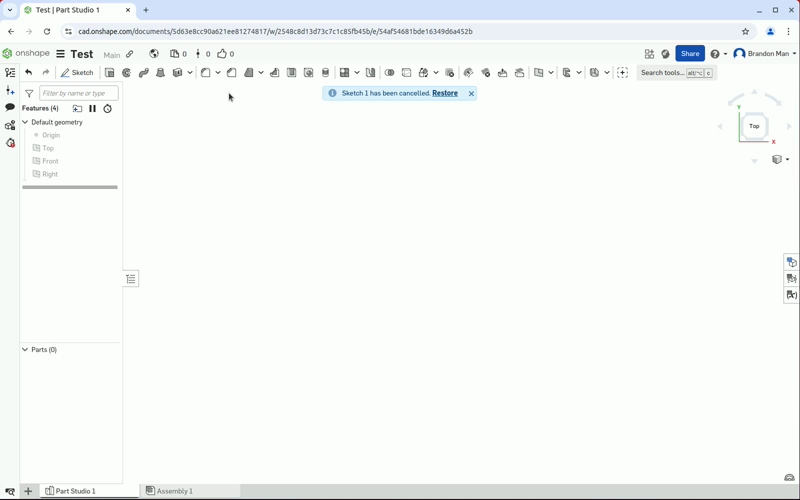
mouse_move(73, 352)
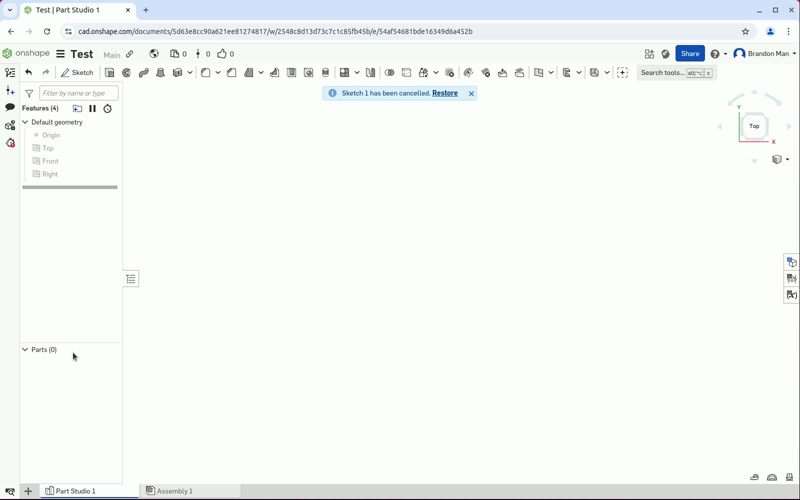
key(y)
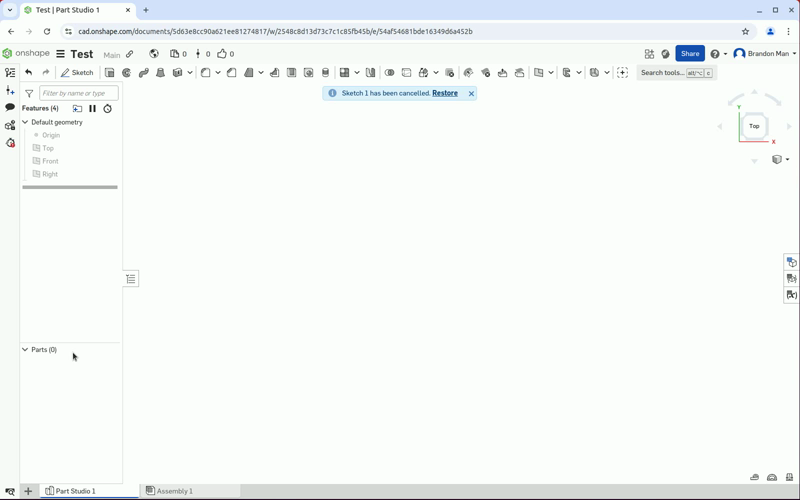
key(shift+p)
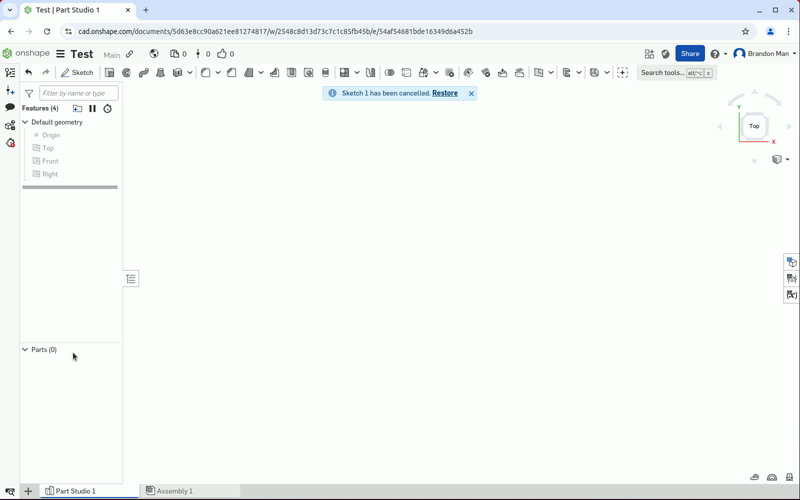
key(space)
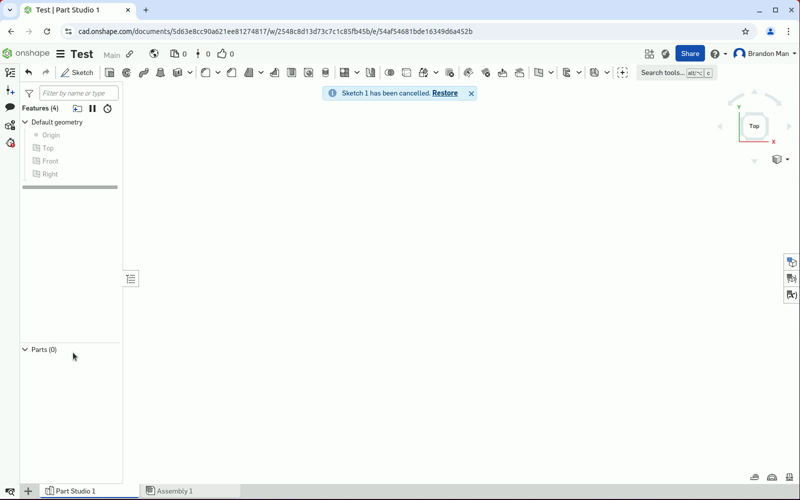
key_down(shift)
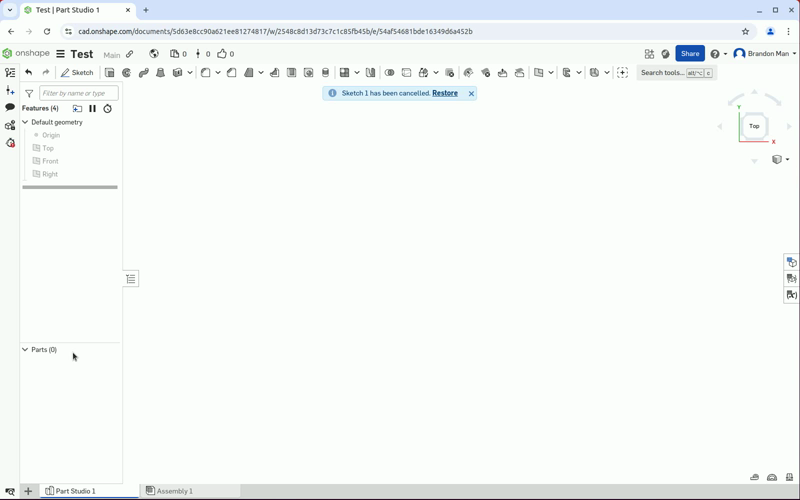
key(up)
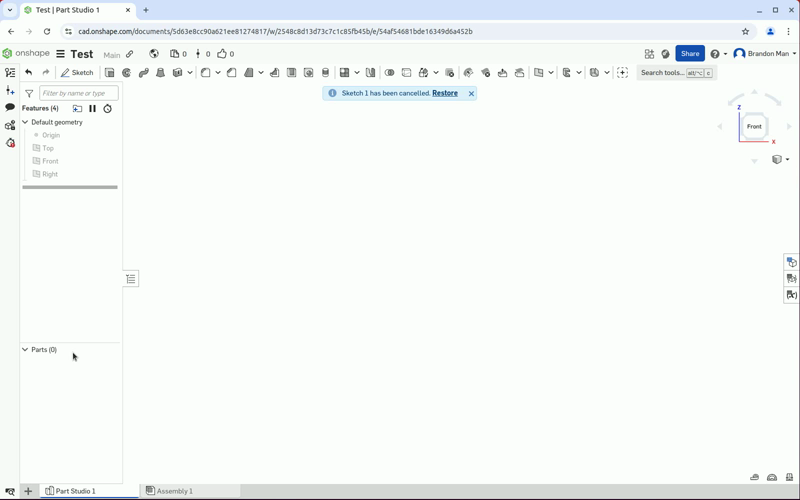
key_up(shift)
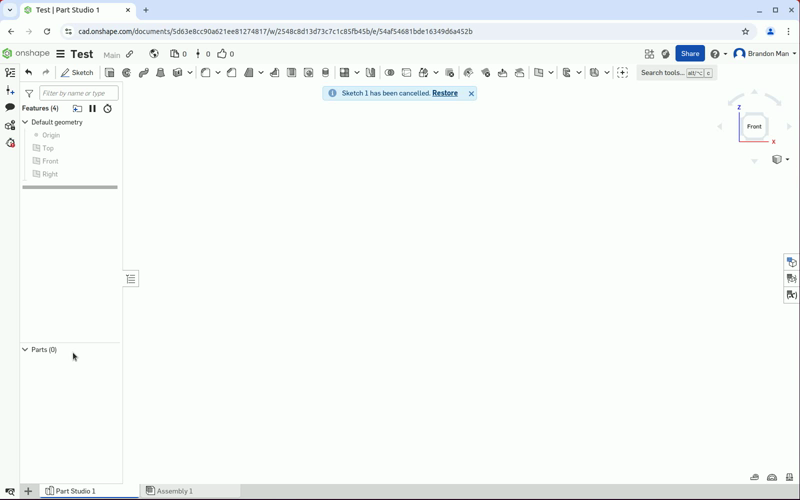
mouse_move(73, 352)
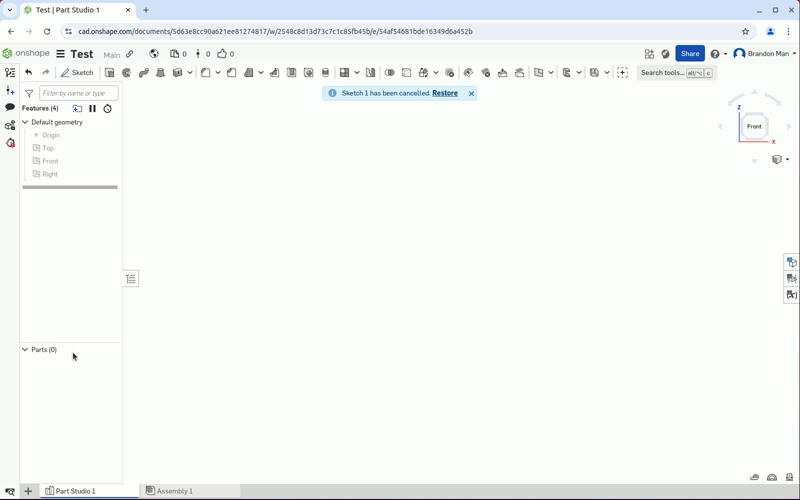
key(shift+y)
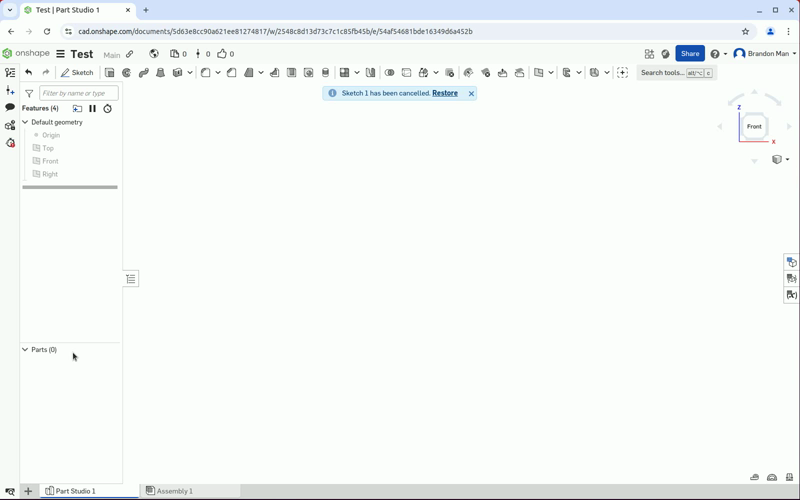
key(shift+s)
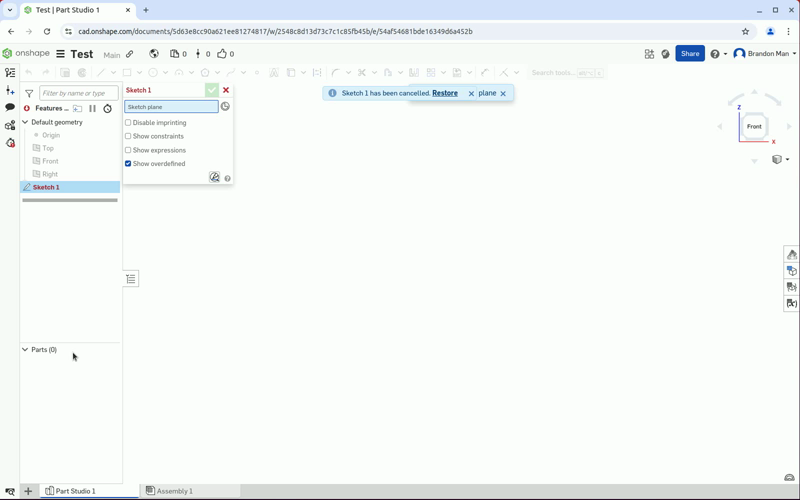
mouse_move(73, 163)
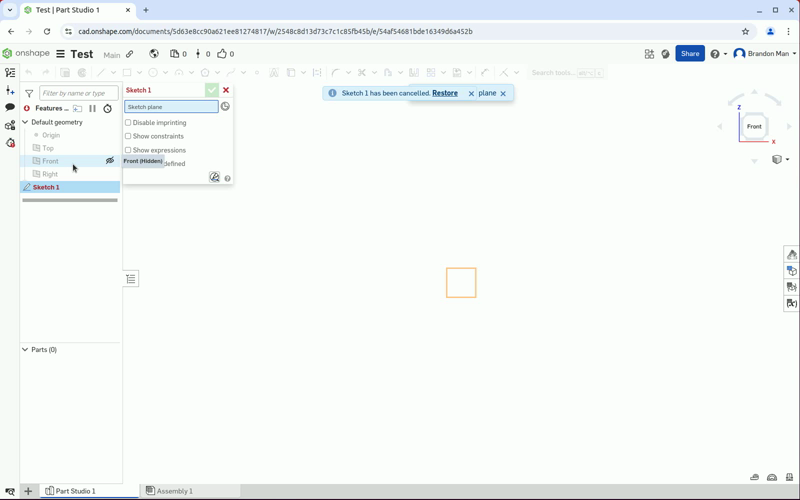
click(73, 163)
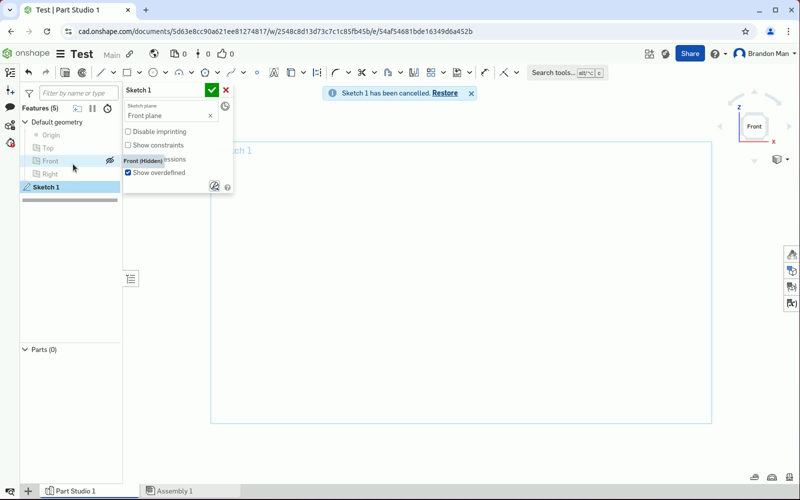
mouse_move(73, 352)
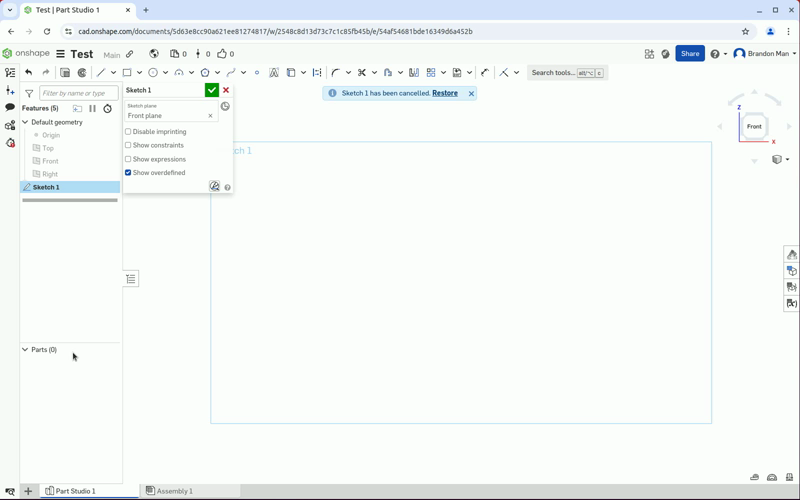
key(y)
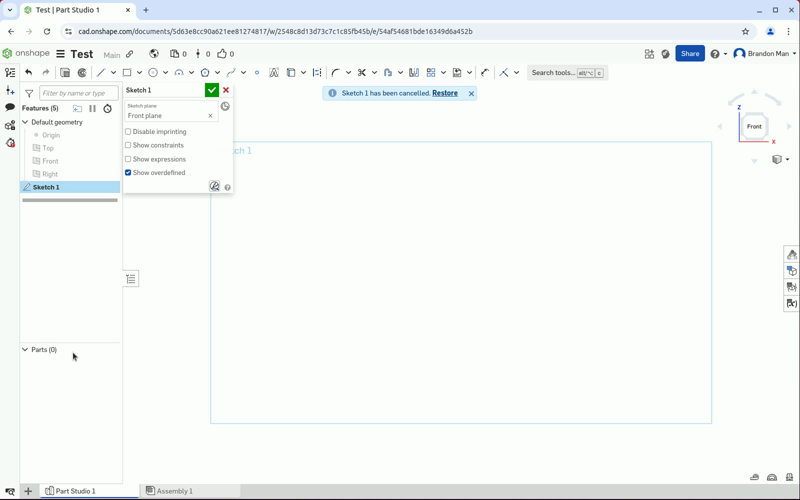
key(c)
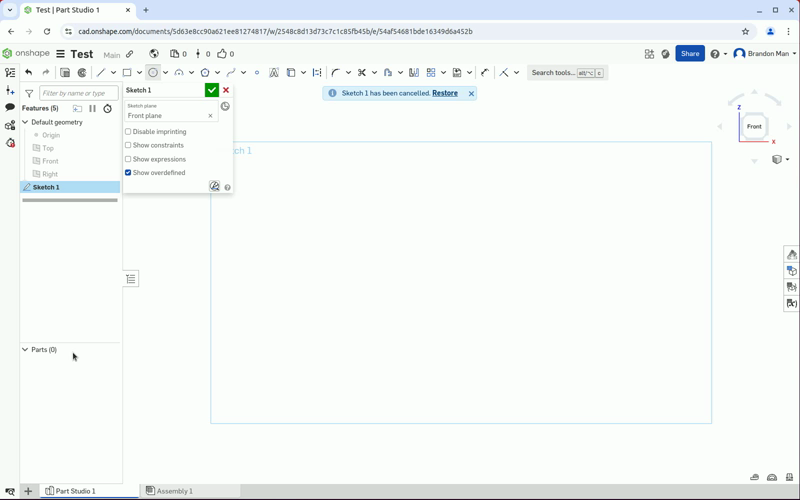
key_down(shift)
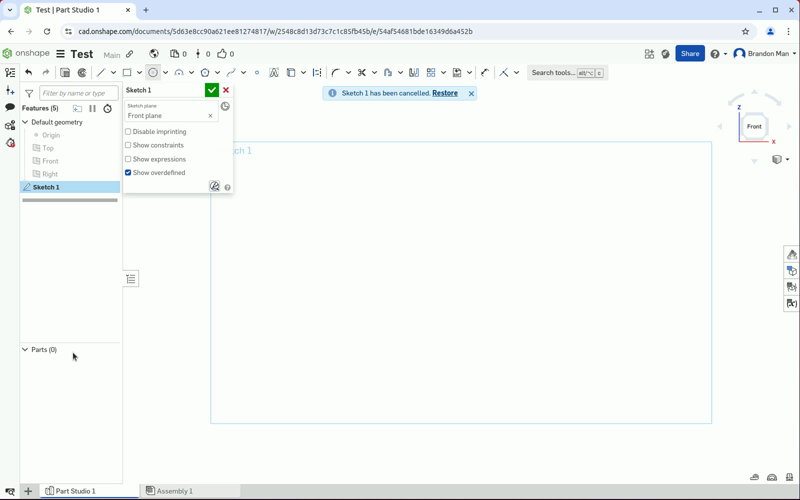
mouse_move(461, 282)
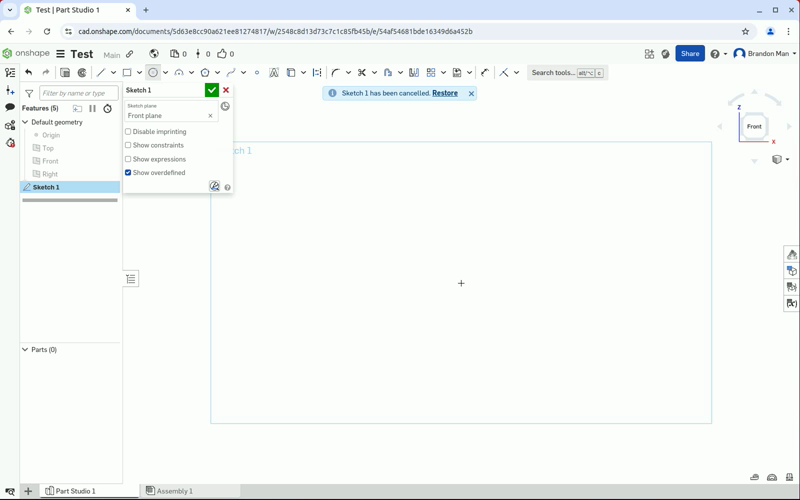
click(461, 282)
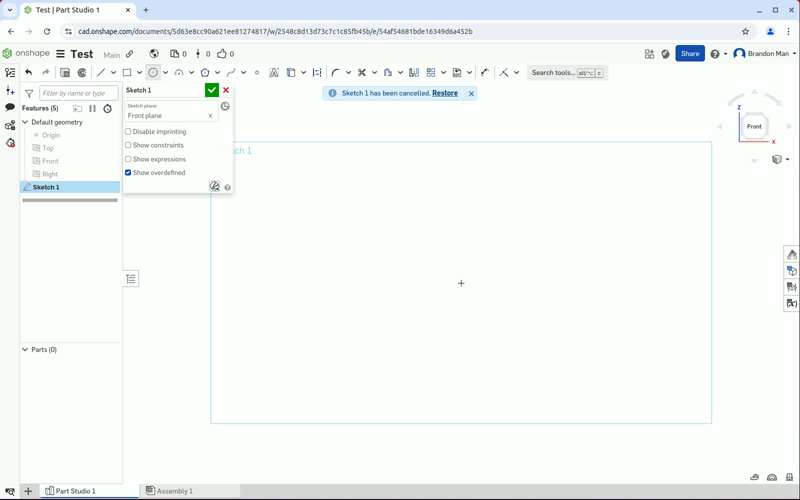
key_up(shift)
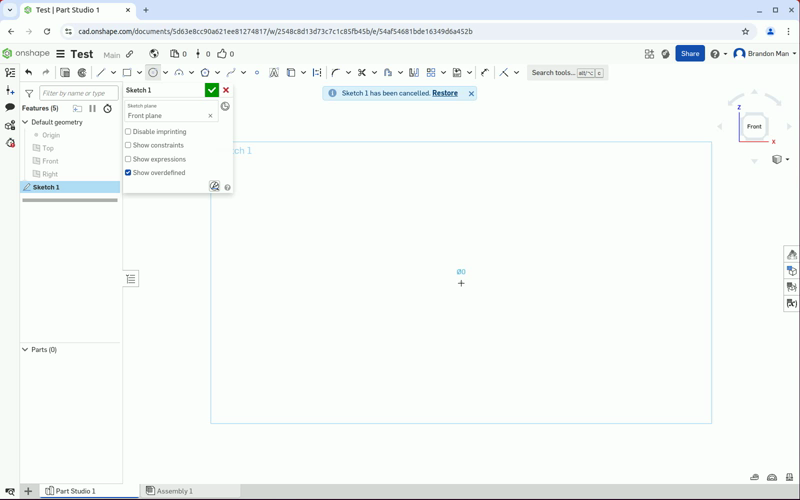
mouse_move(497, 282)
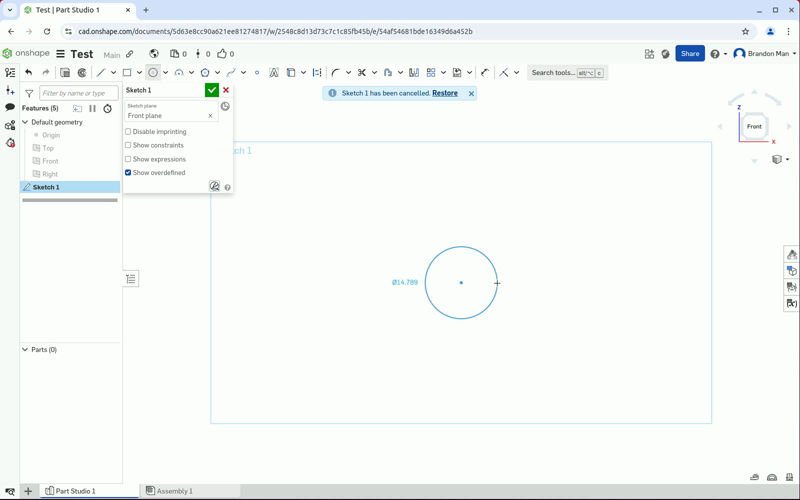
click(497, 282)
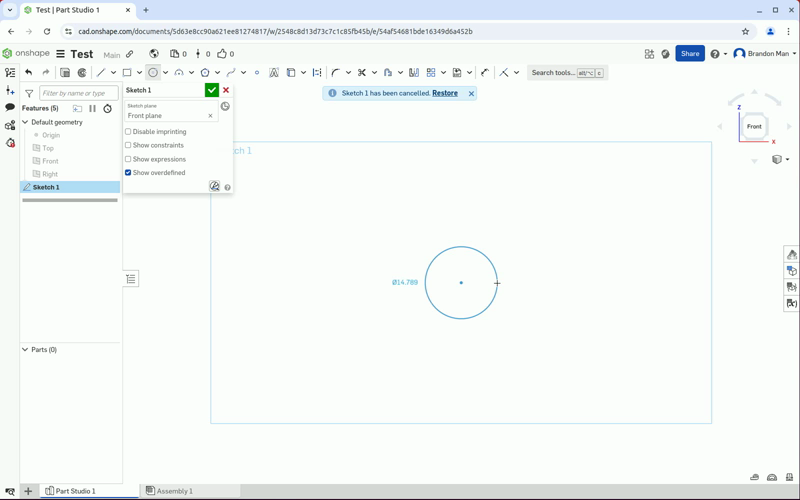
key(esc)
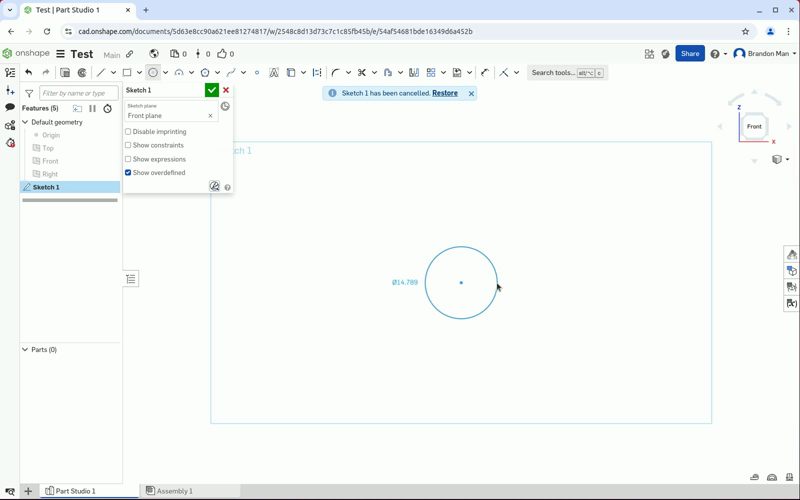
key(c)
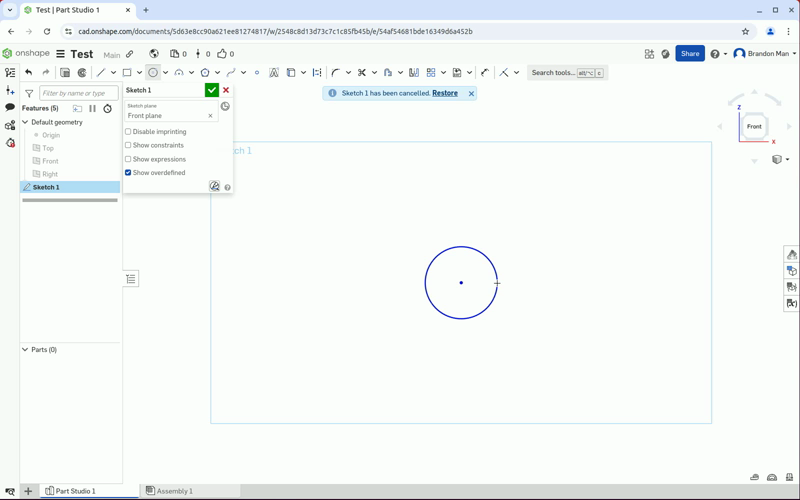
key_down(shift)
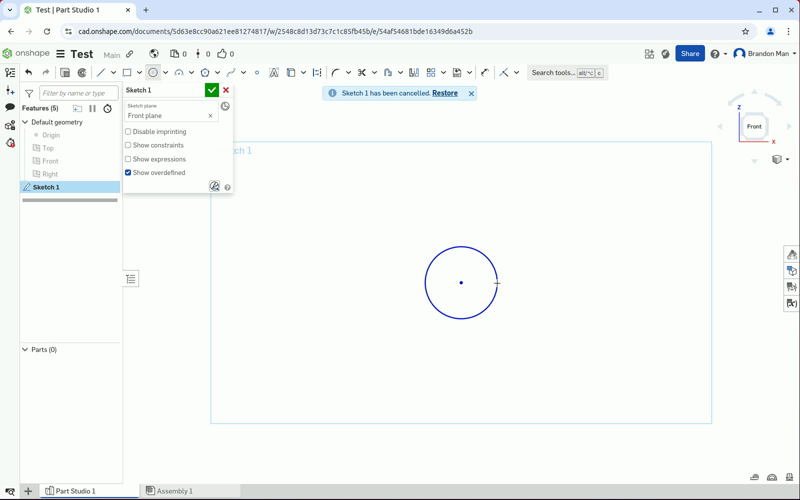
mouse_move(461, 282)
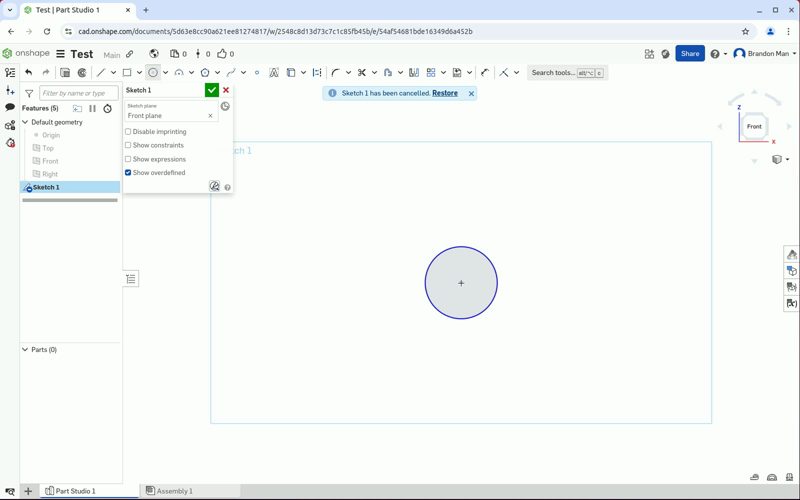
click(461, 282)
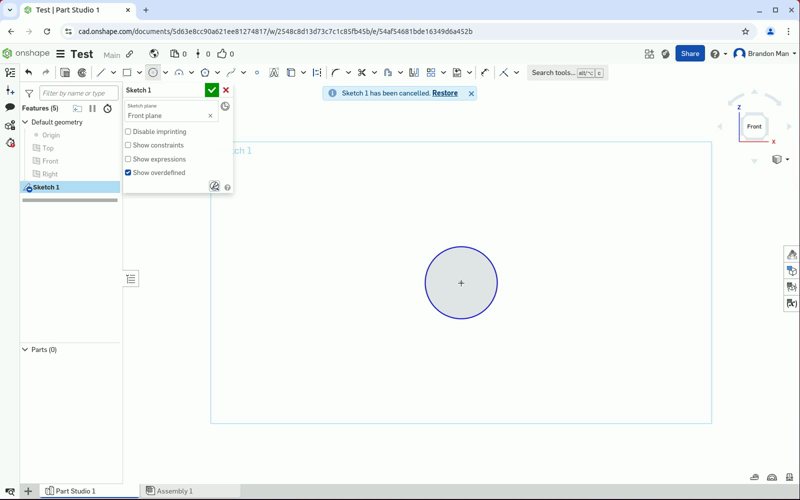
key_up(shift)
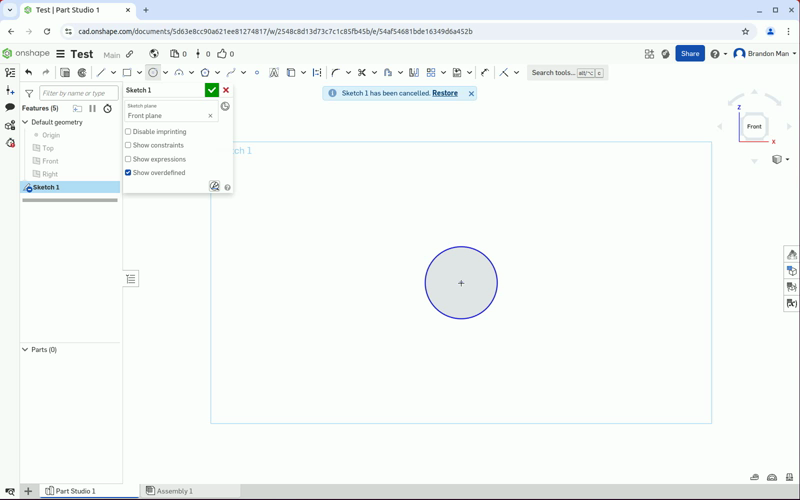
mouse_move(479, 282)
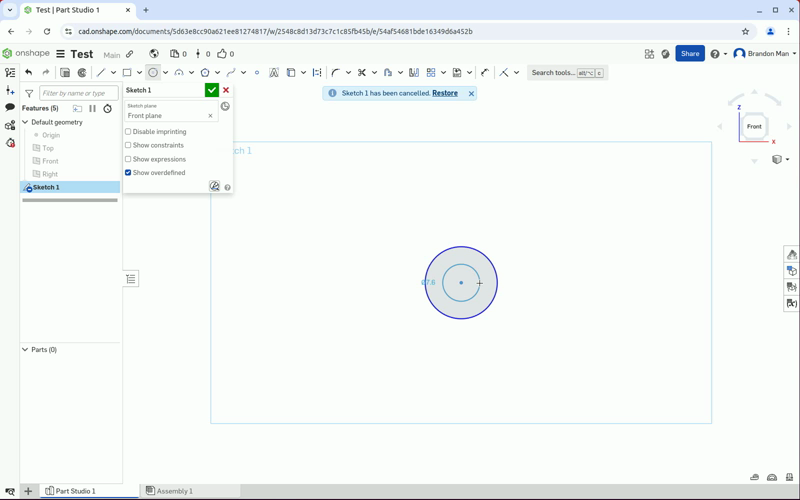
click(479, 282)
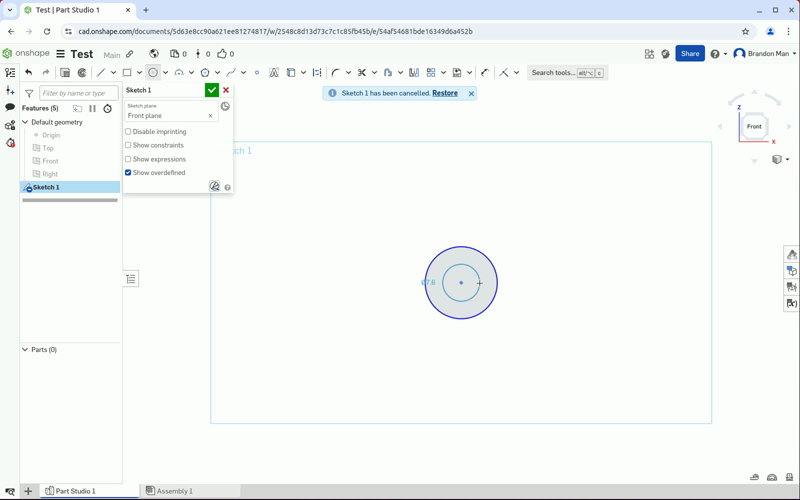
key(esc)
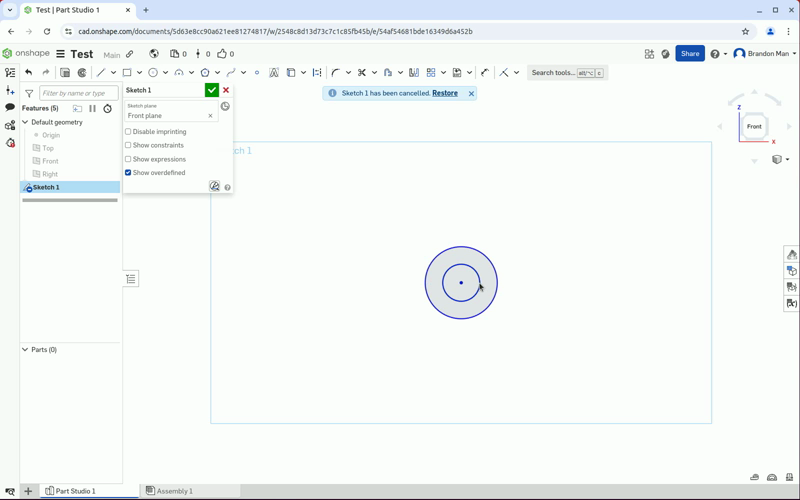
mouse_move(472, 257)
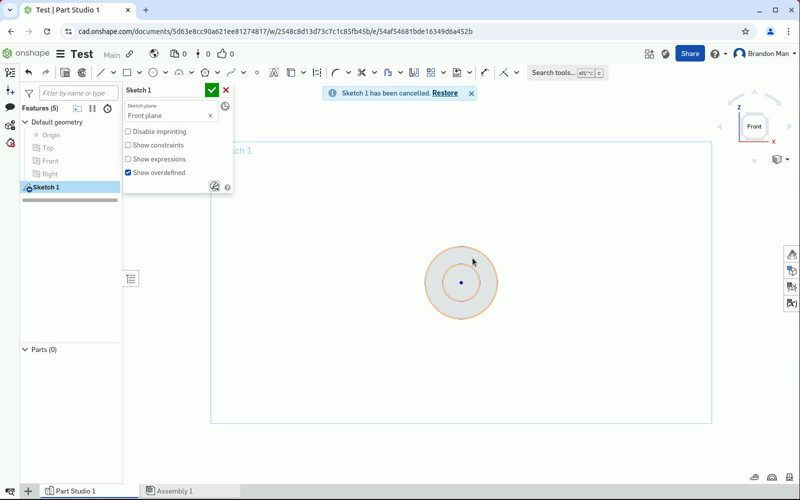
click(472, 257)
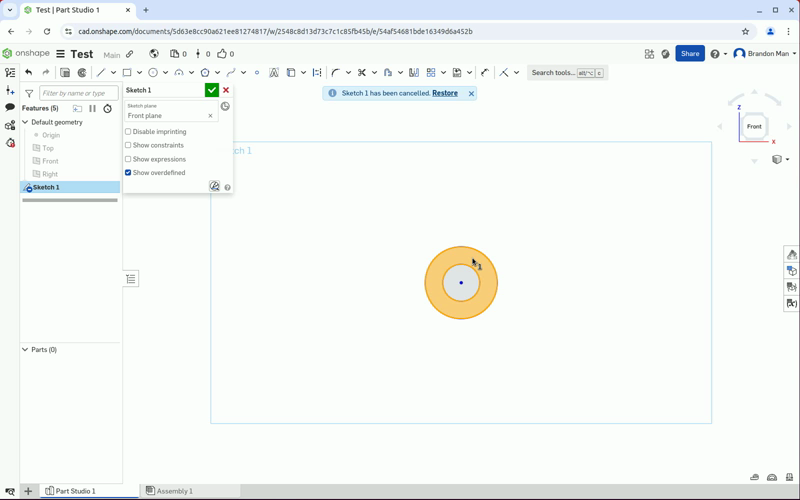
mouse_move(73, 352)
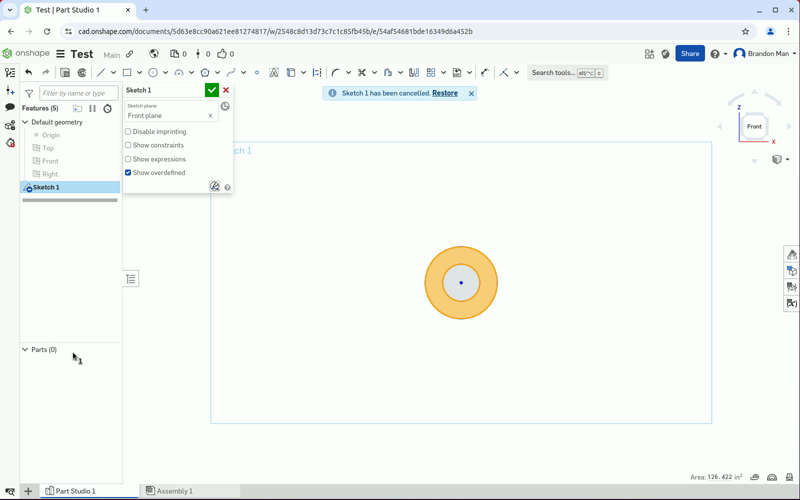
key(shift+y)
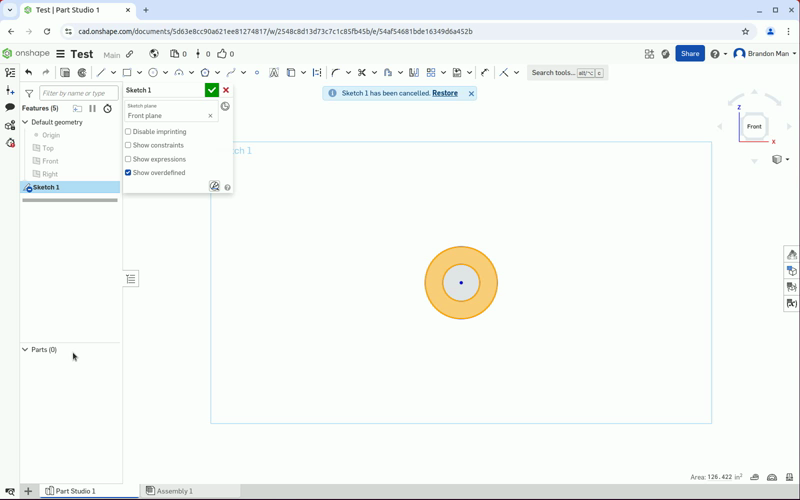
key(shift+e)
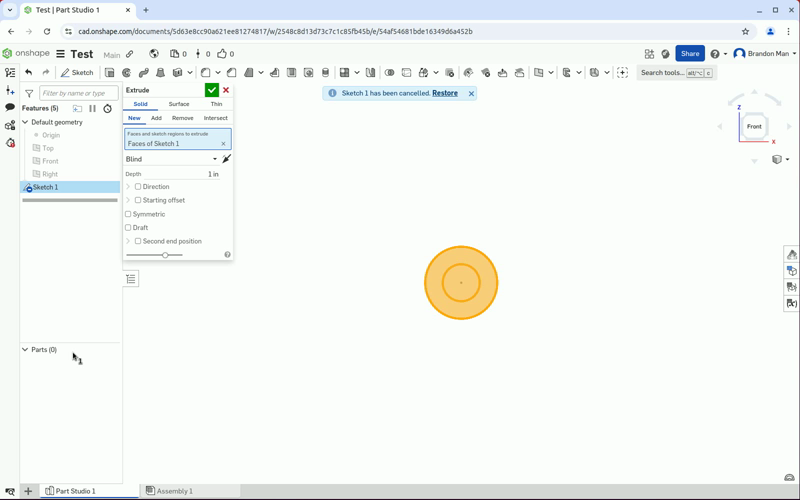
mouse_move(143, 106)
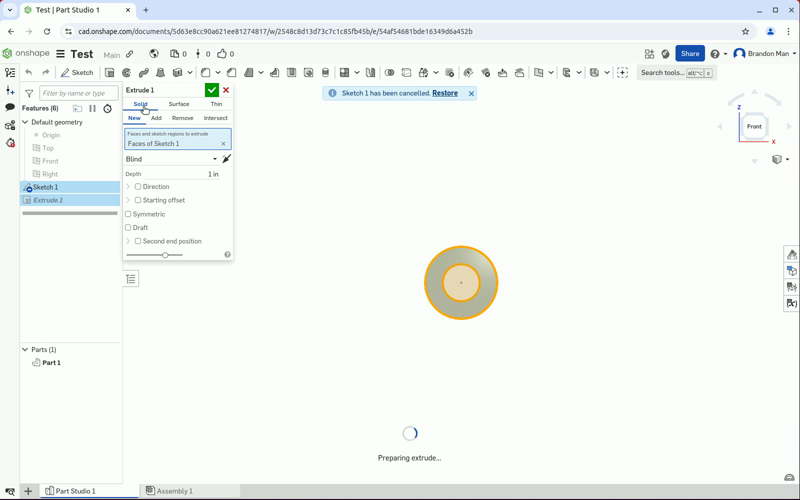
click(143, 106)
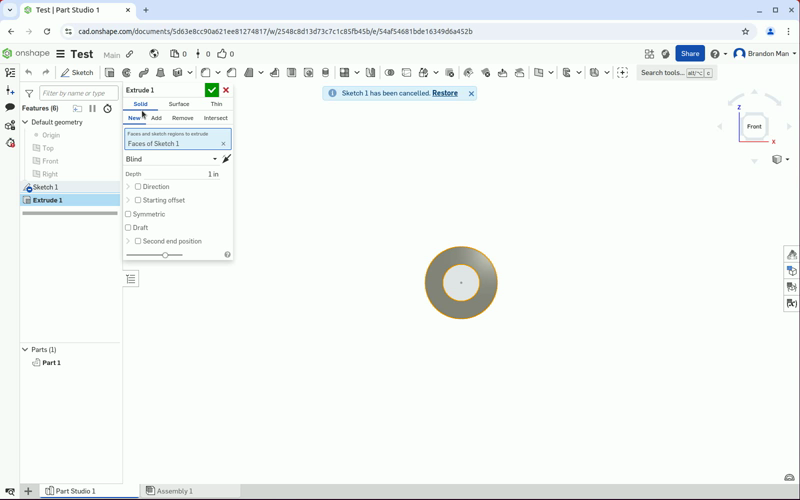
mouse_move(137, 120)
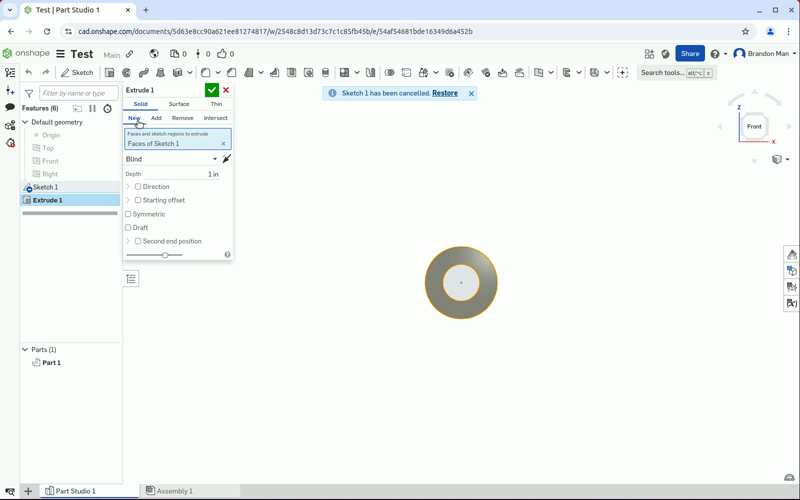
click(137, 120)
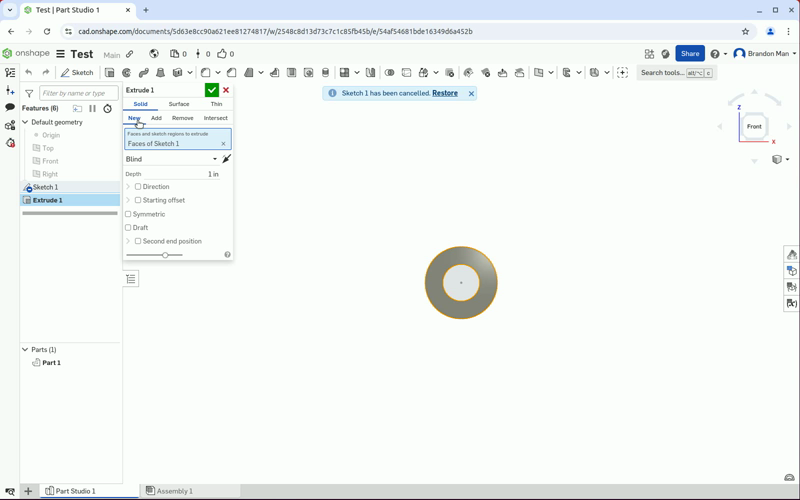
key(tab, 4)
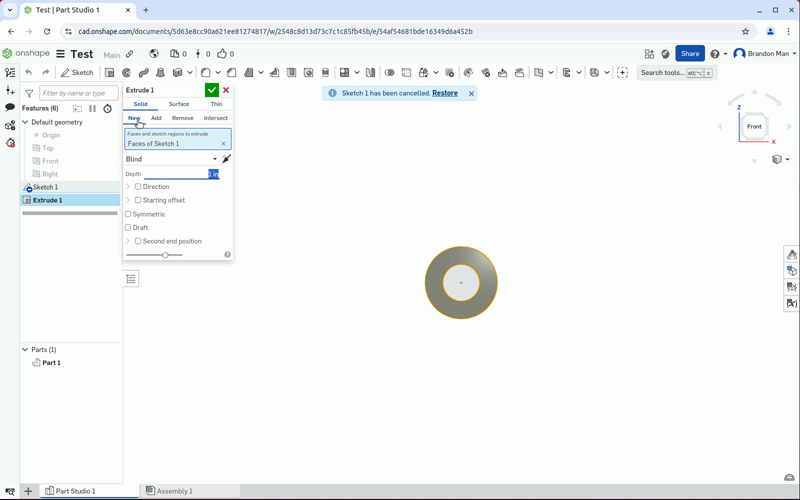
text(3.129)
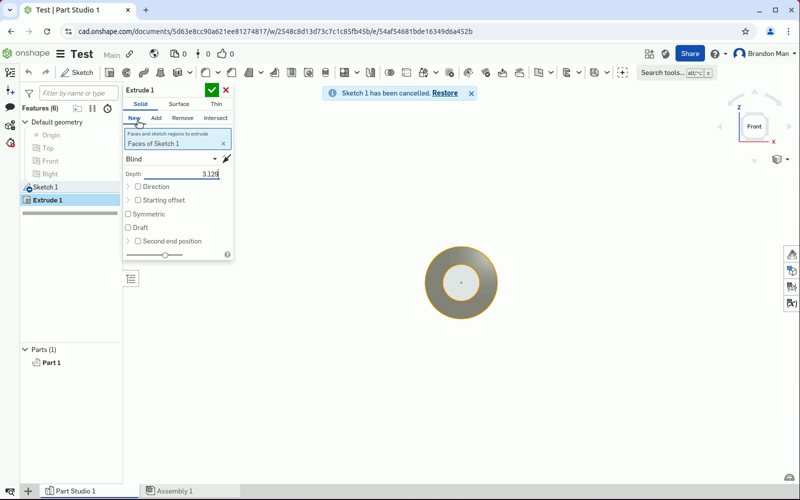
key(enter)
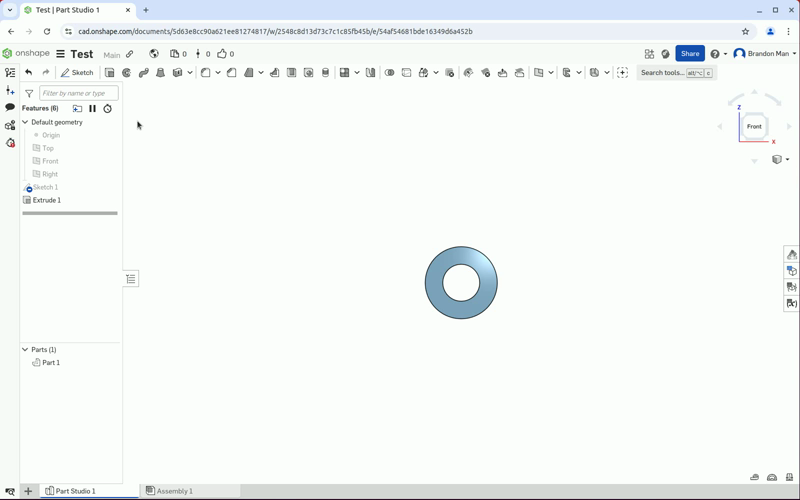
key(shift+h)
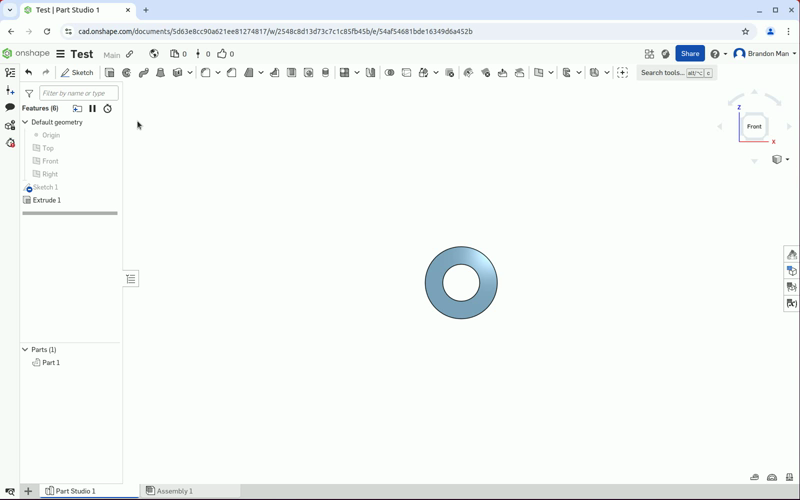
key(shift+h)
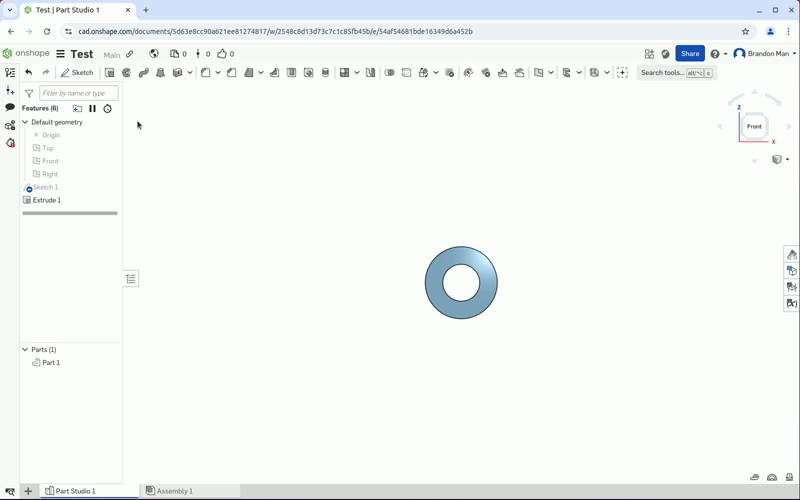
mouse_move(73, 189)
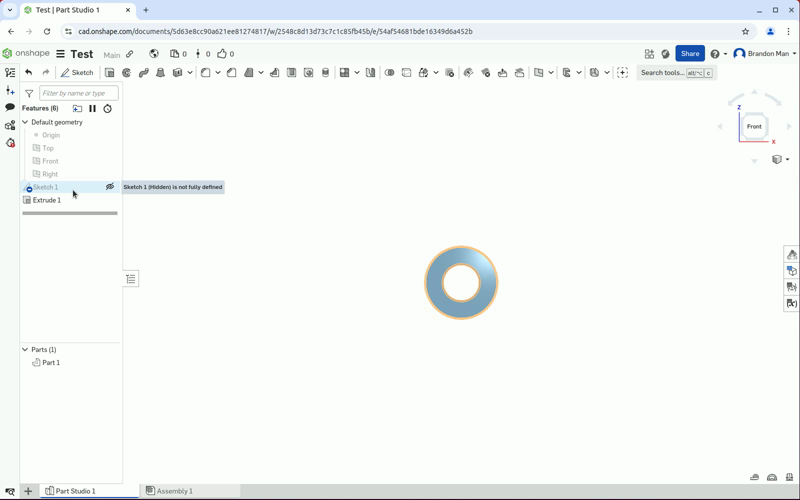
click(73, 189)
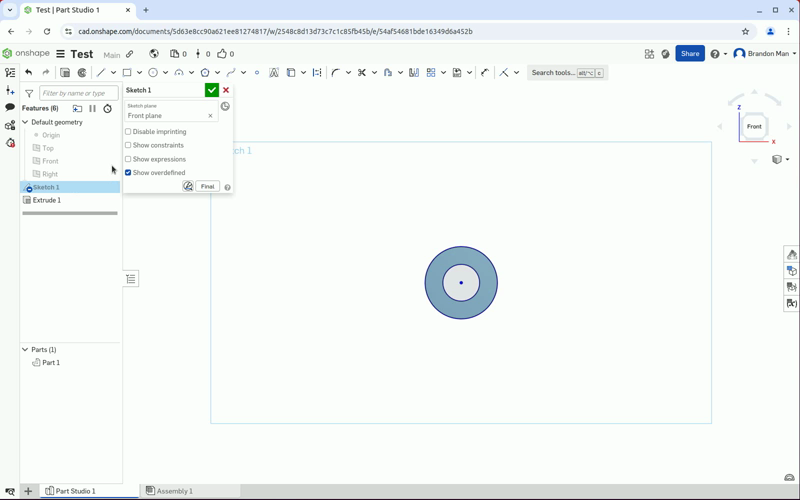
mouse_move(229, 92)
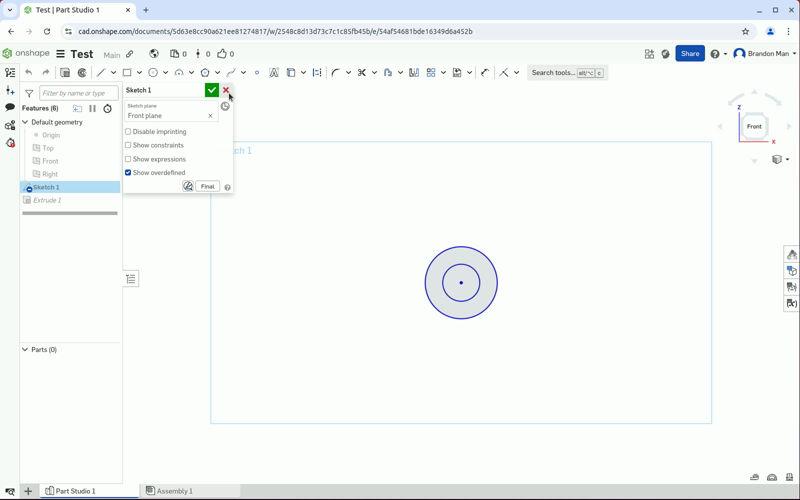
click(229, 92)
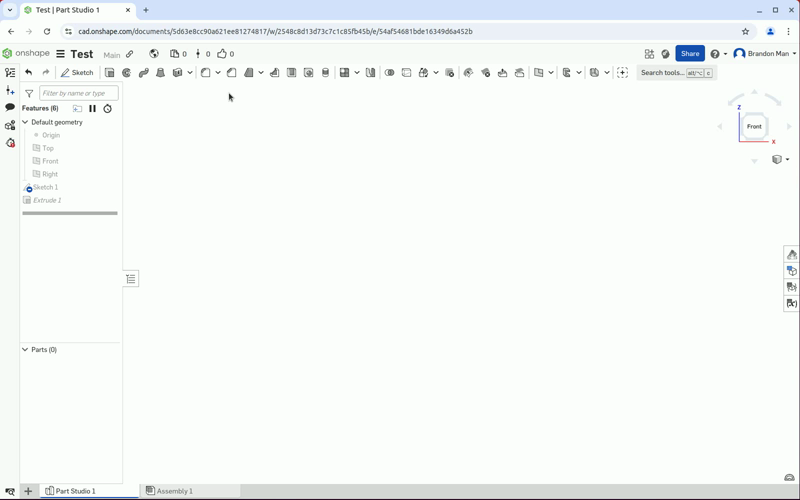
mouse_move(541, 75)
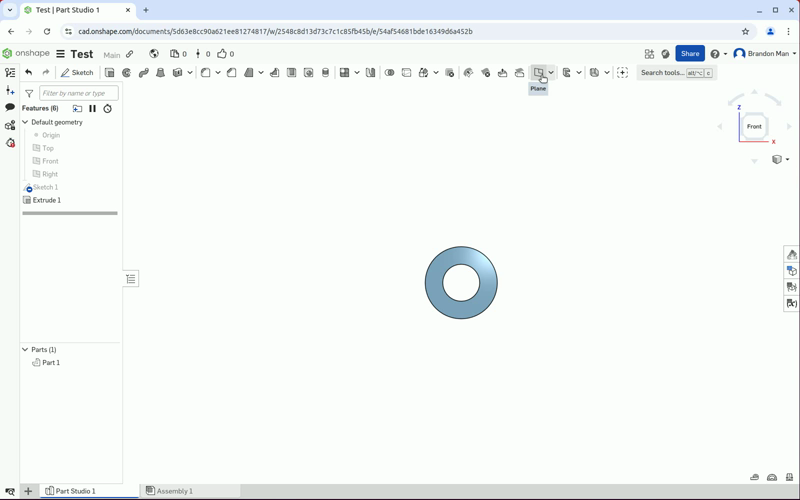
click(541, 75)
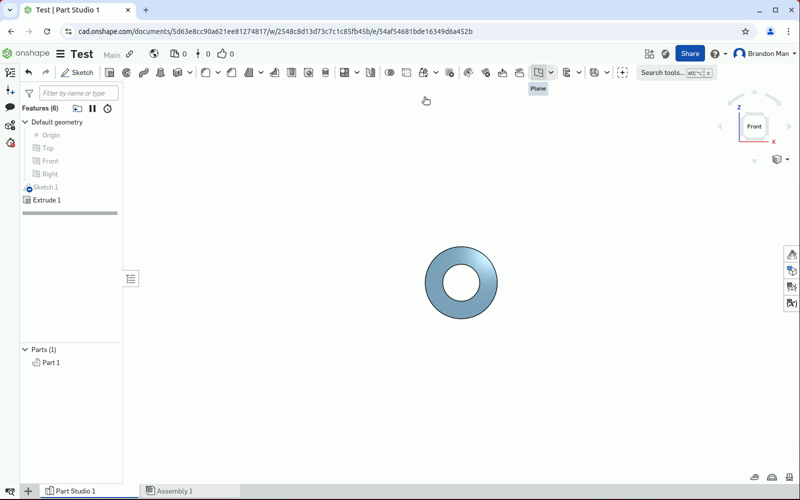
mouse_move(73, 163)
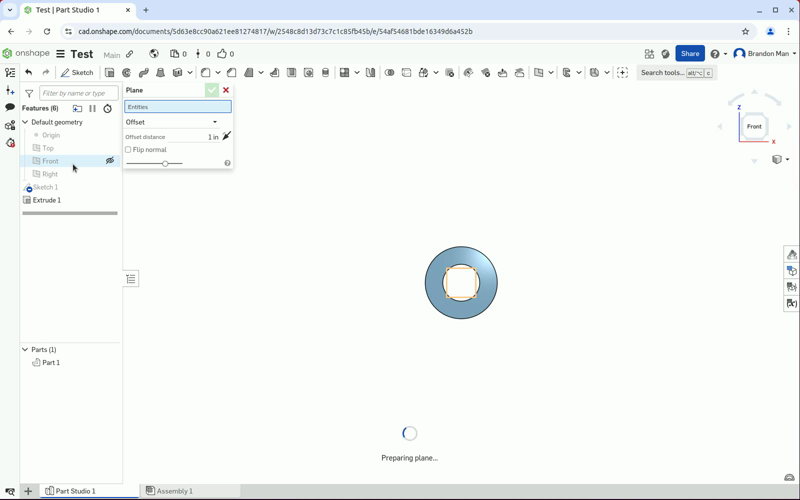
click(73, 163)
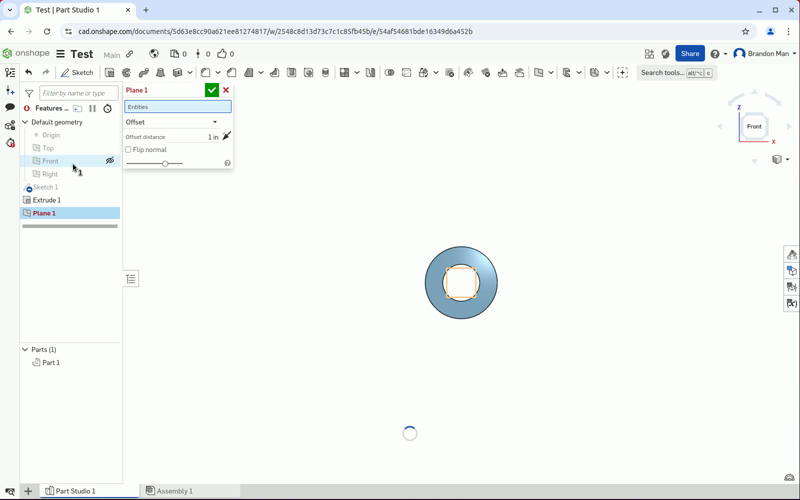
key(tab, 2)
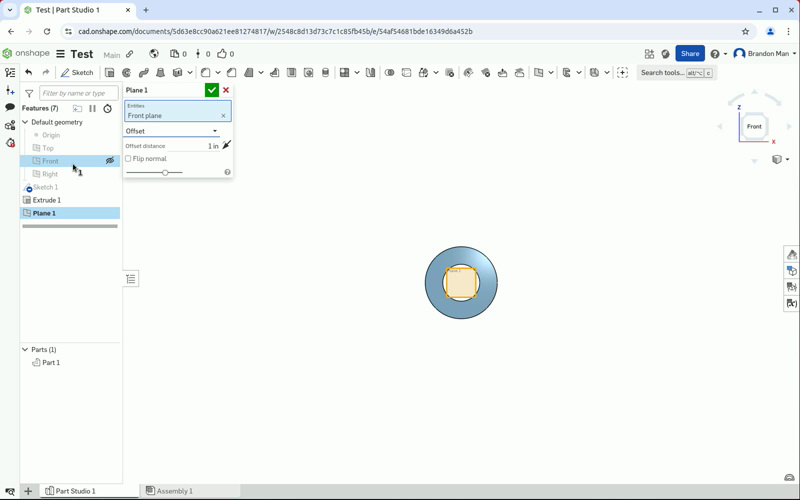
text(3.143)
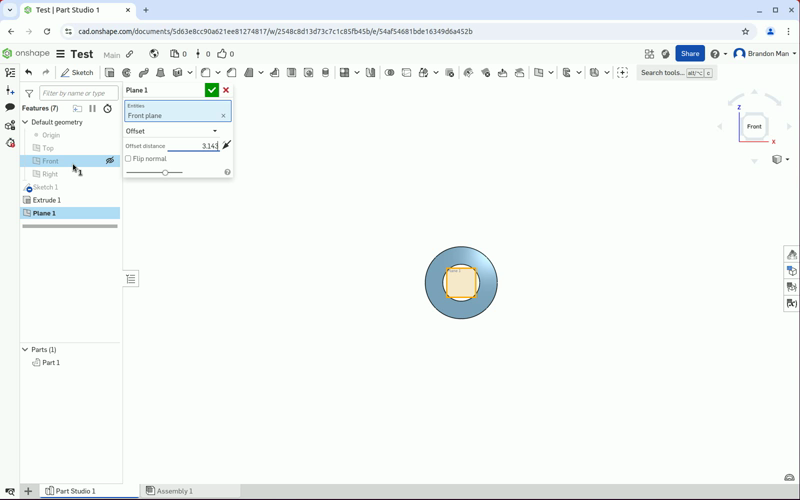
key(enter, 2)
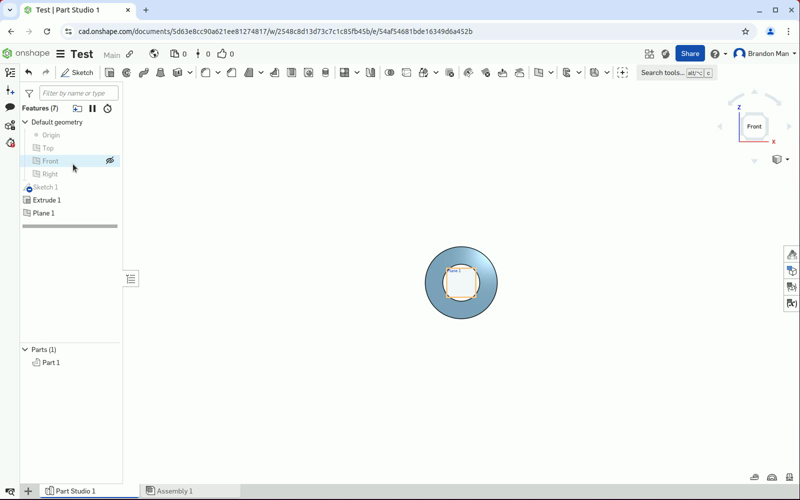
key(shift+s)
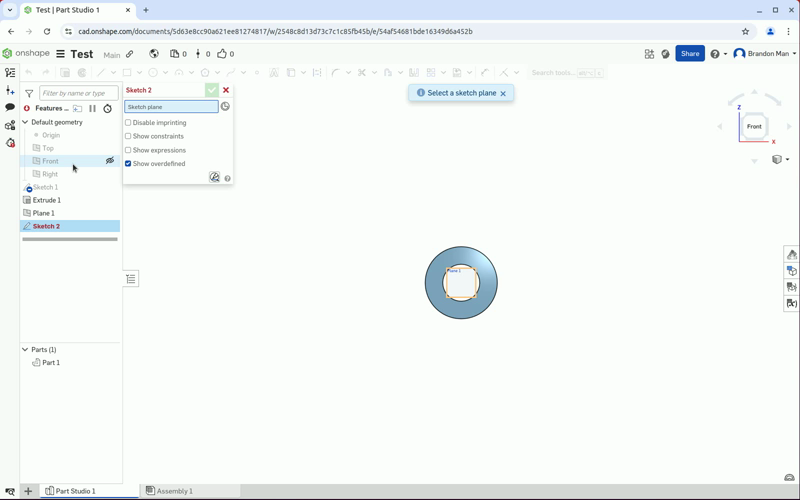
mouse_move(73, 215)
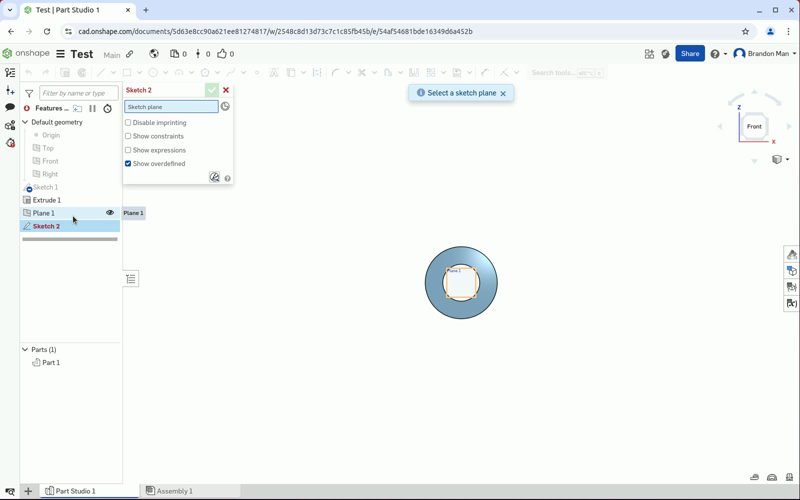
click(73, 215)
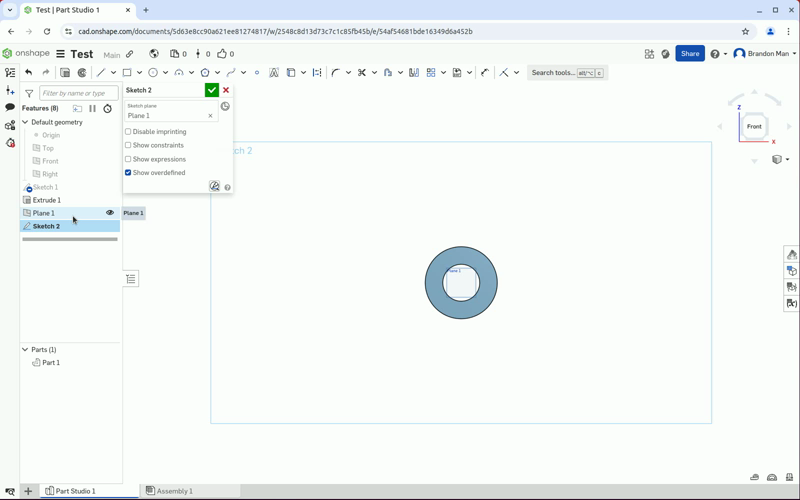
mouse_move(73, 352)
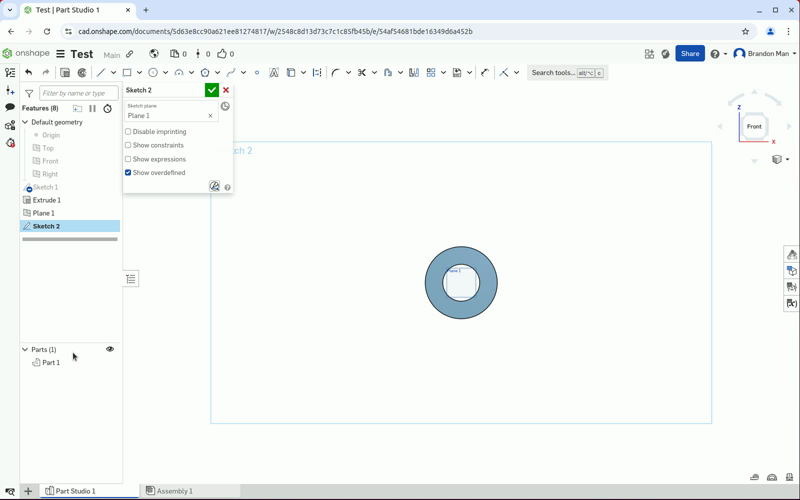
key(y)
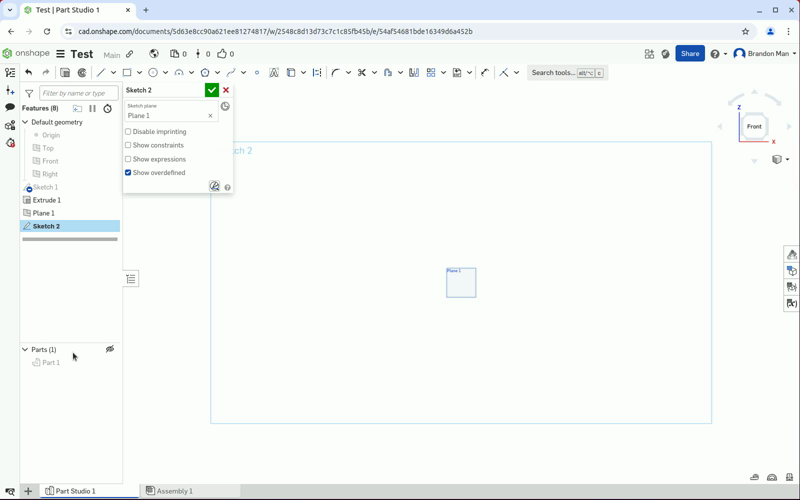
key(c)
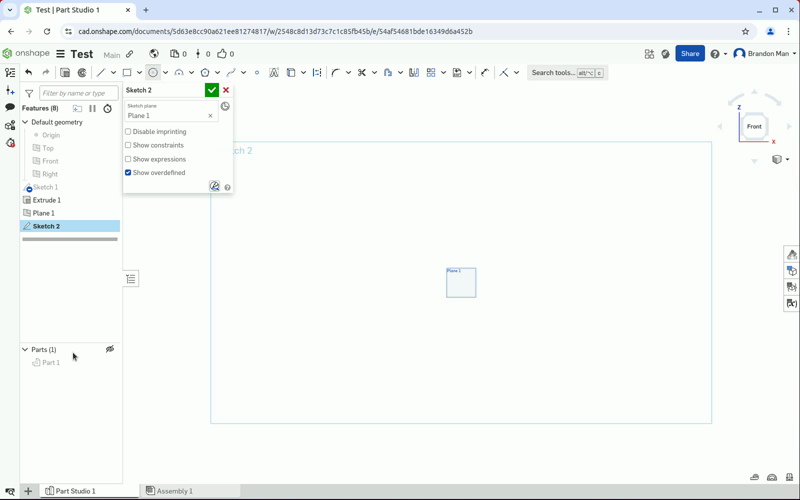
key_down(shift)
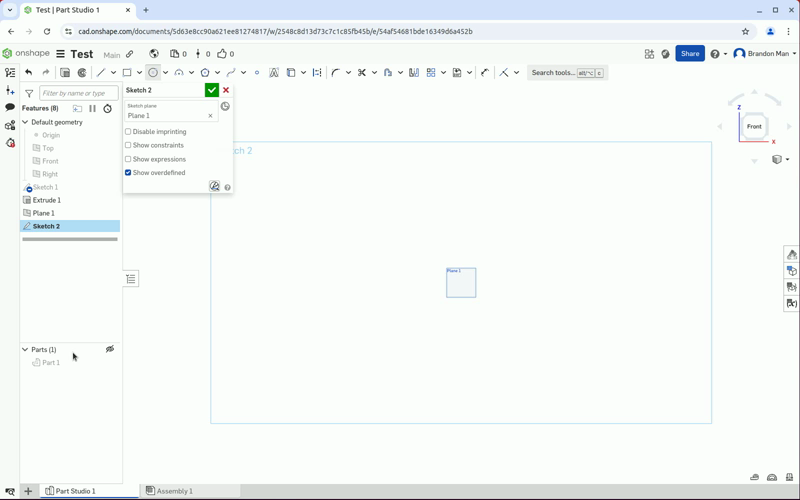
mouse_move(461, 282)
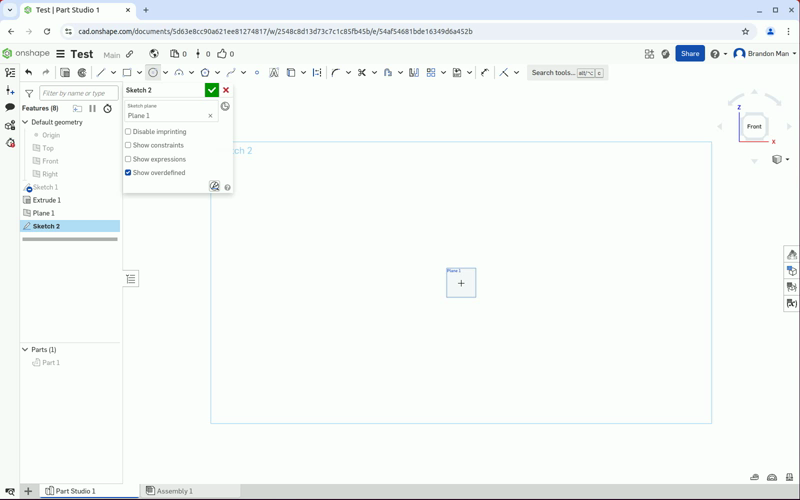
click(461, 282)
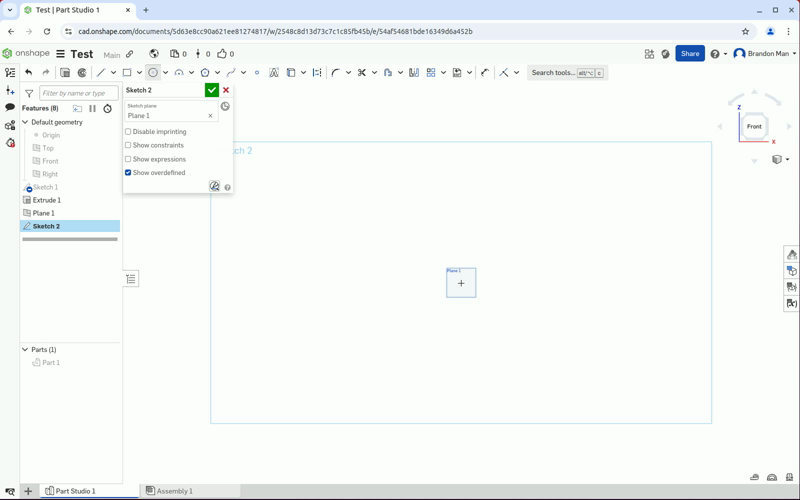
key_up(shift)
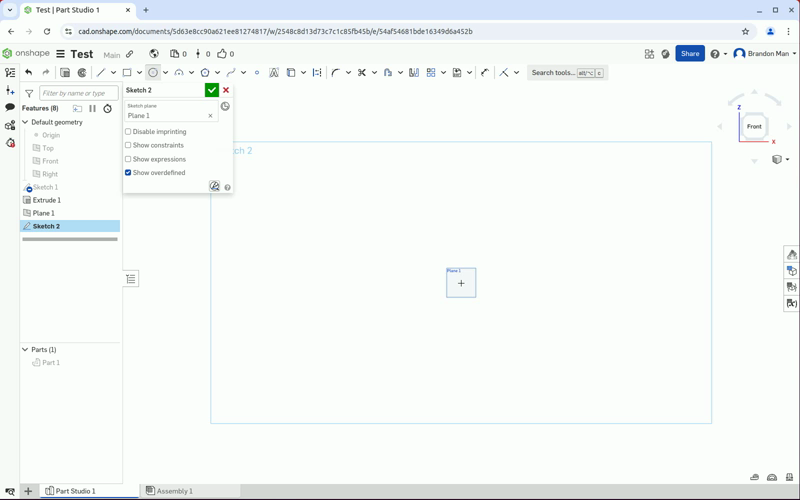
mouse_move(494, 282)
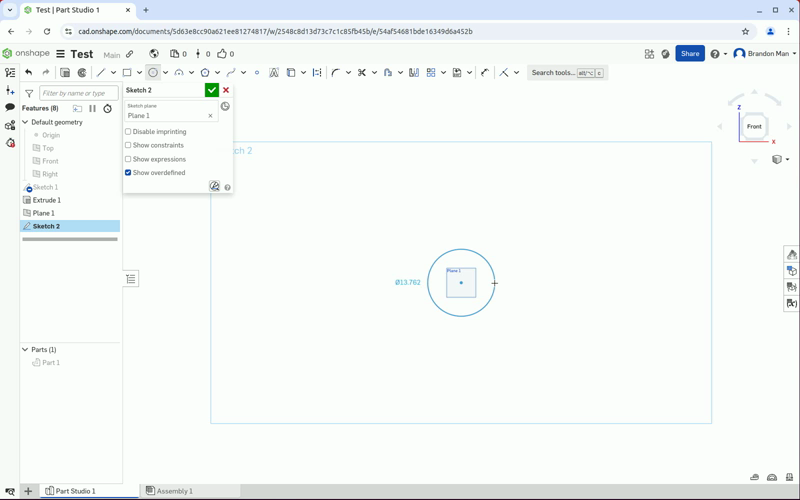
click(494, 282)
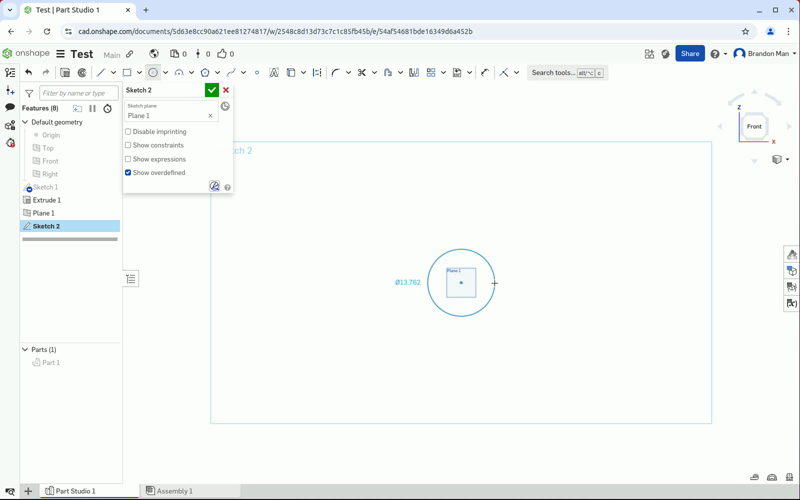
key(esc)
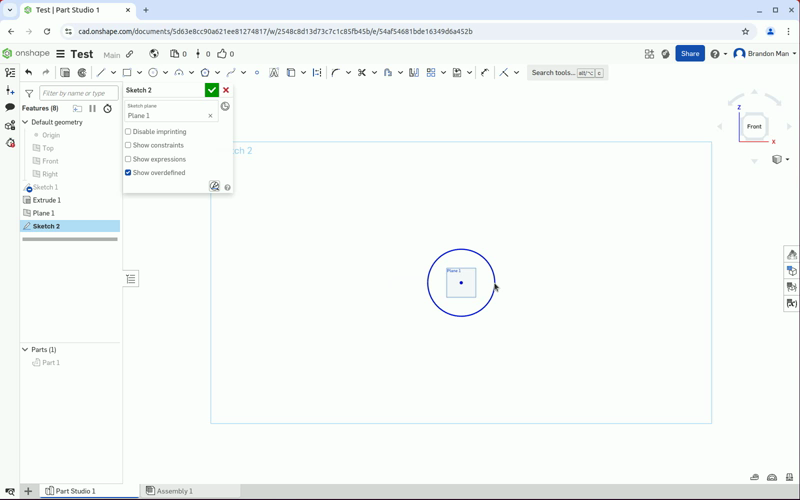
key(c)
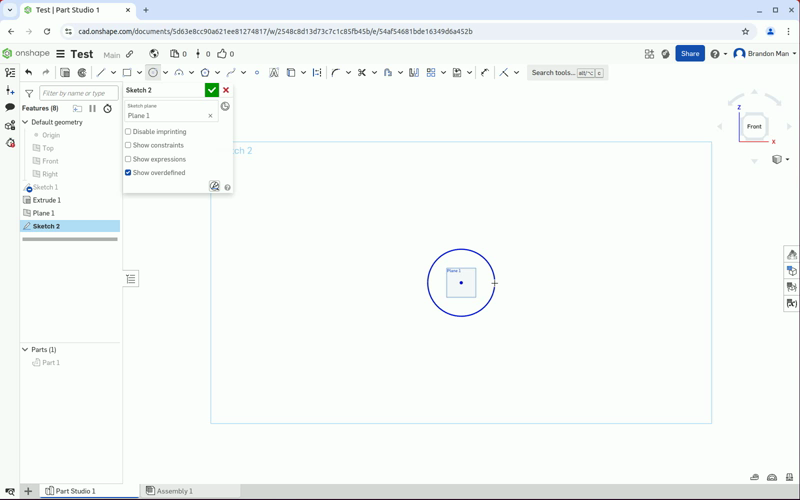
key_down(shift)
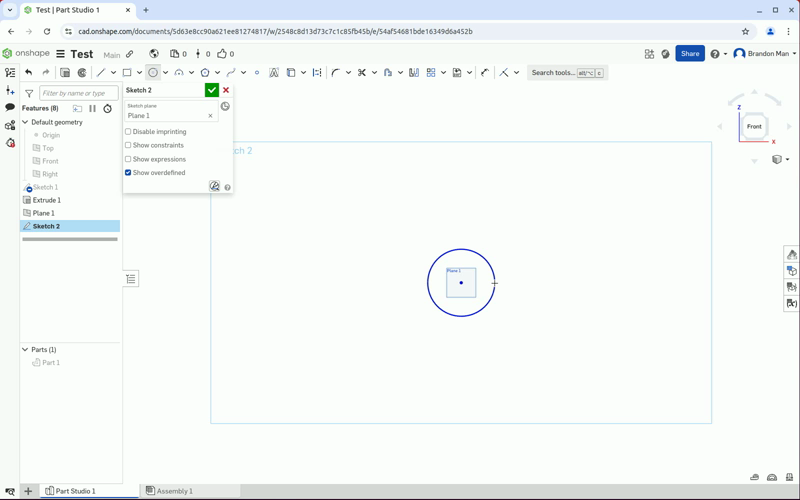
mouse_move(461, 282)
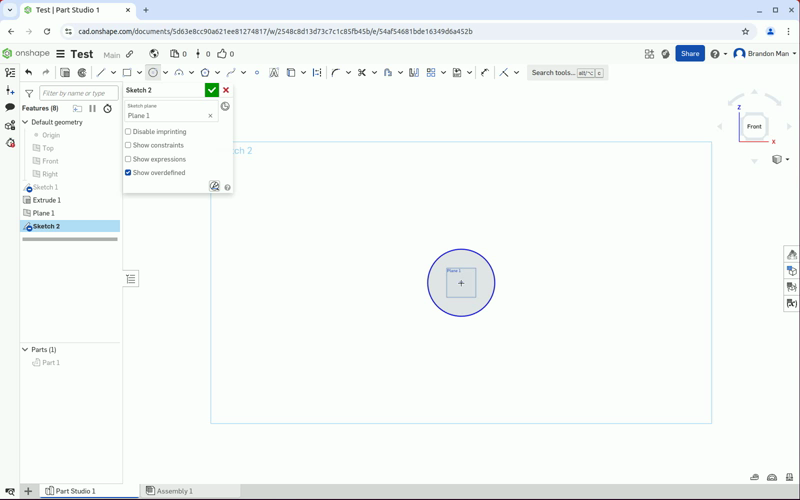
click(461, 282)
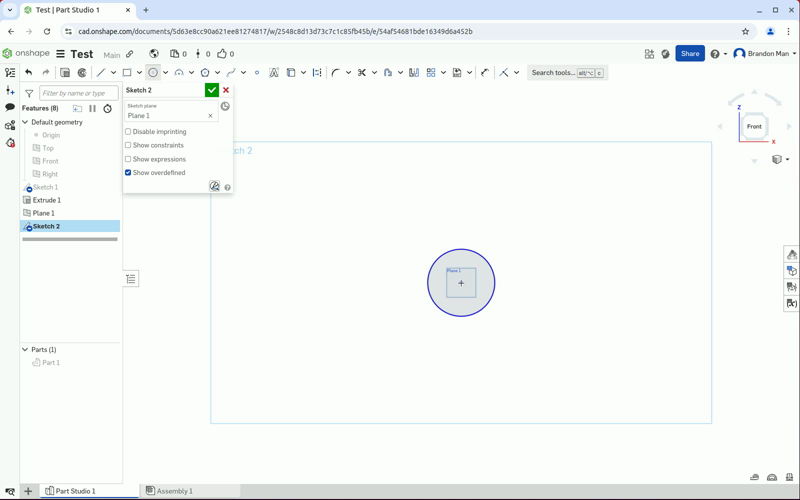
key_up(shift)
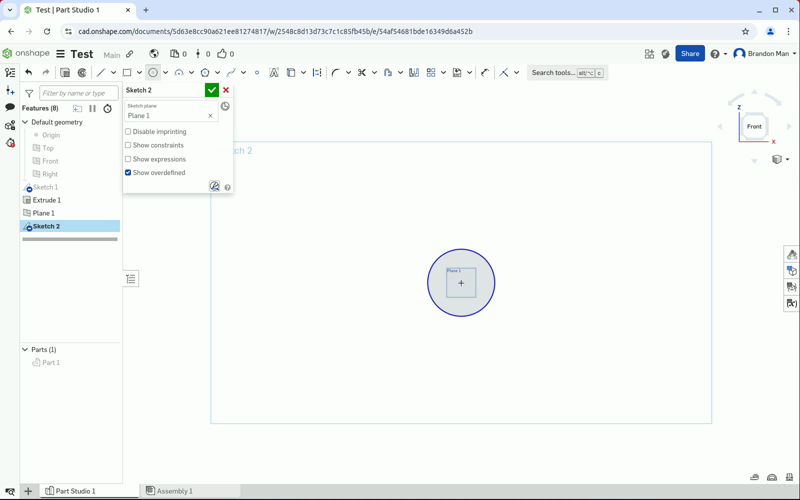
mouse_move(480, 282)
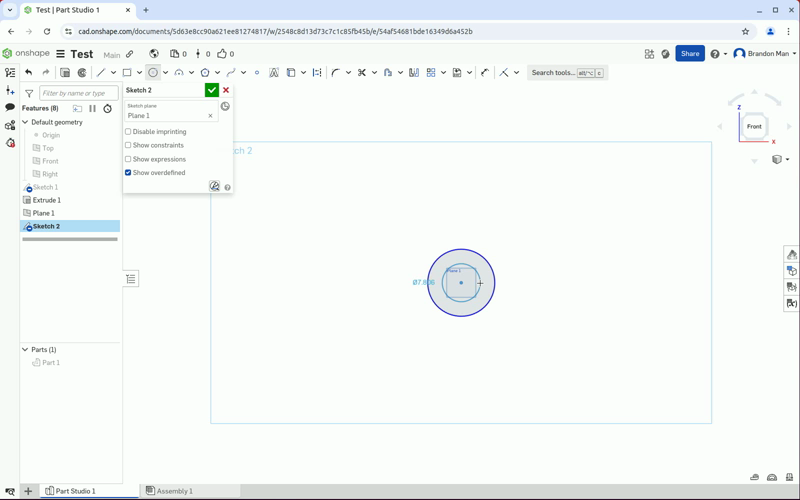
click(480, 282)
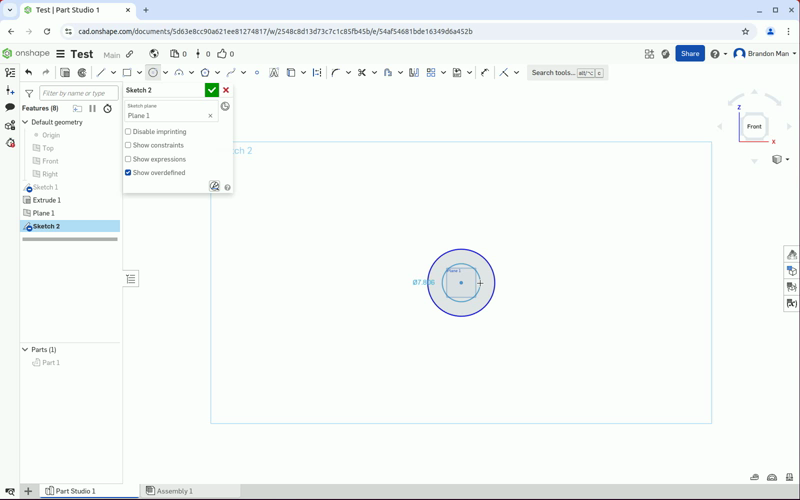
key(esc)
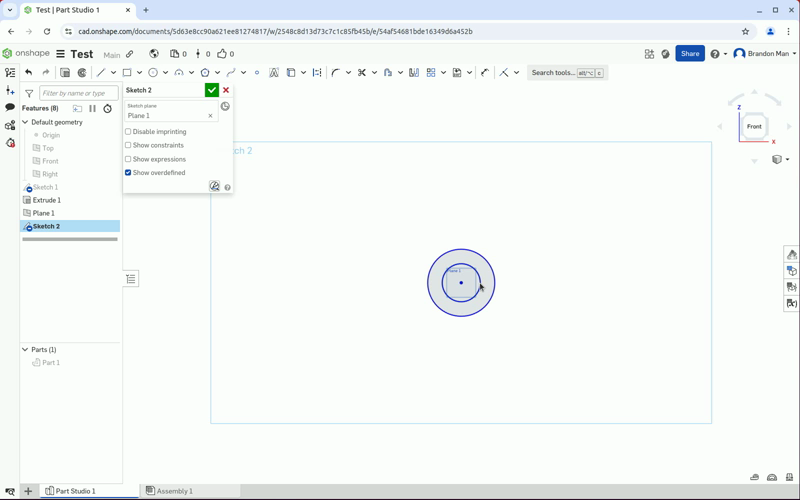
mouse_move(489, 292)
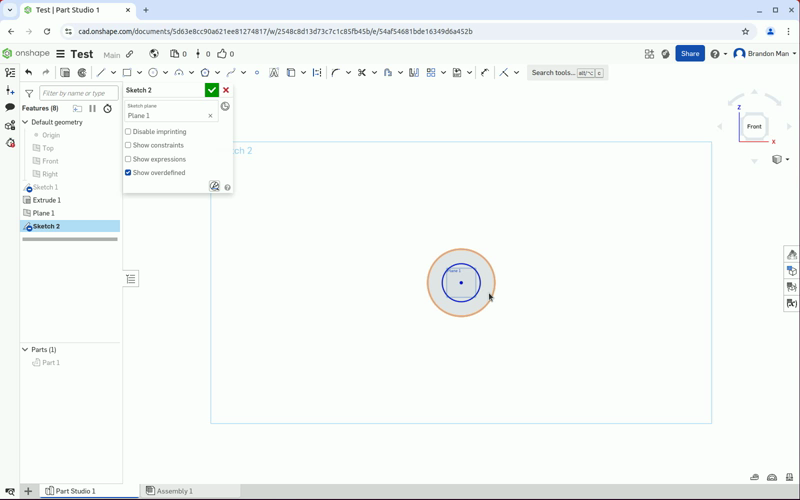
click(489, 292)
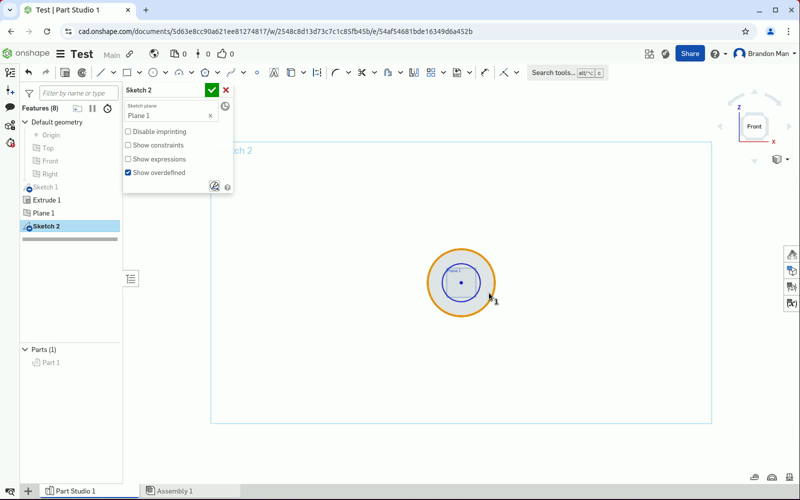
mouse_move(73, 352)
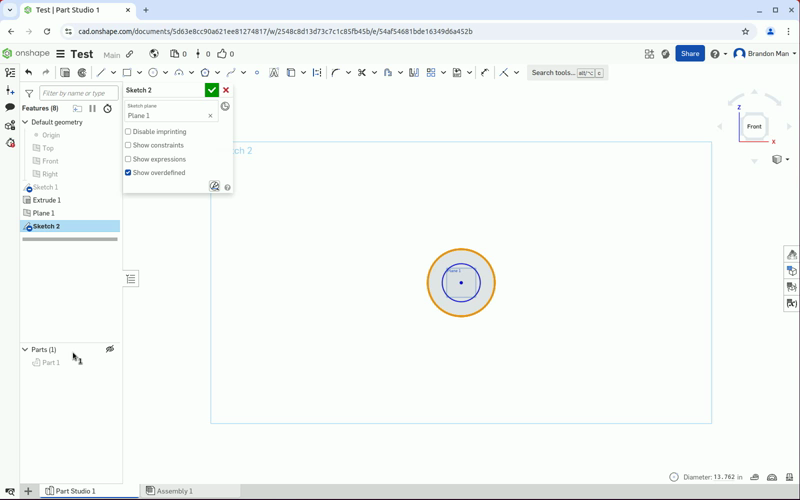
key(shift+y)
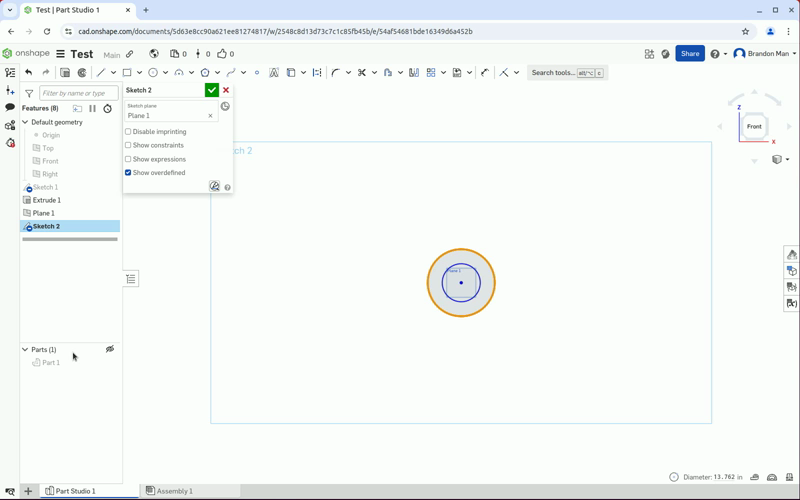
key(shift+e)
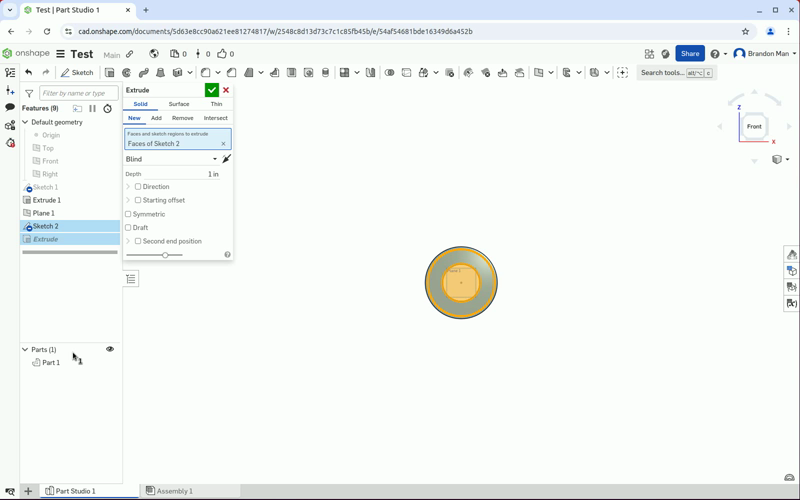
mouse_move(143, 106)
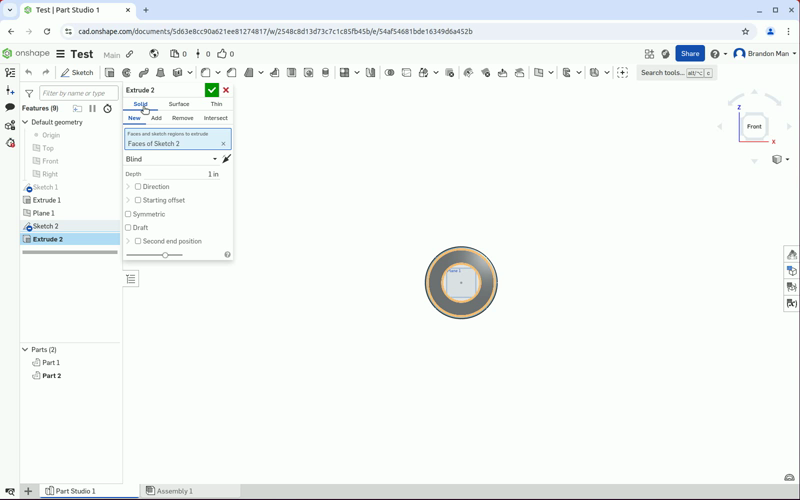
click(143, 106)
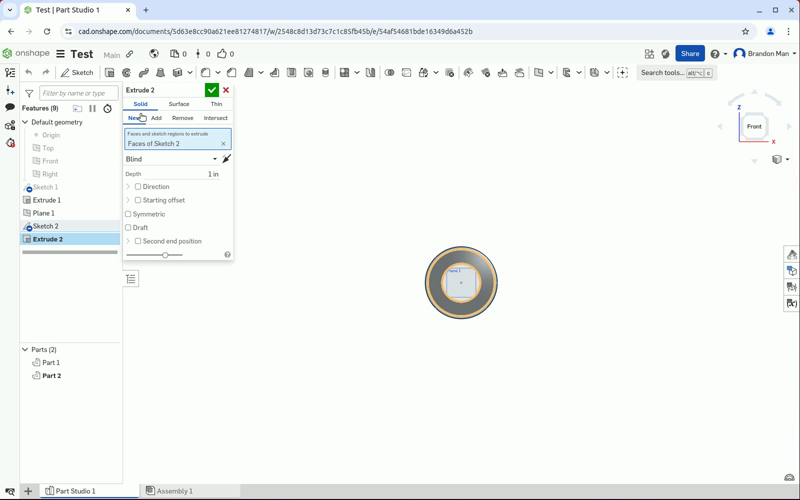
mouse_move(137, 120)
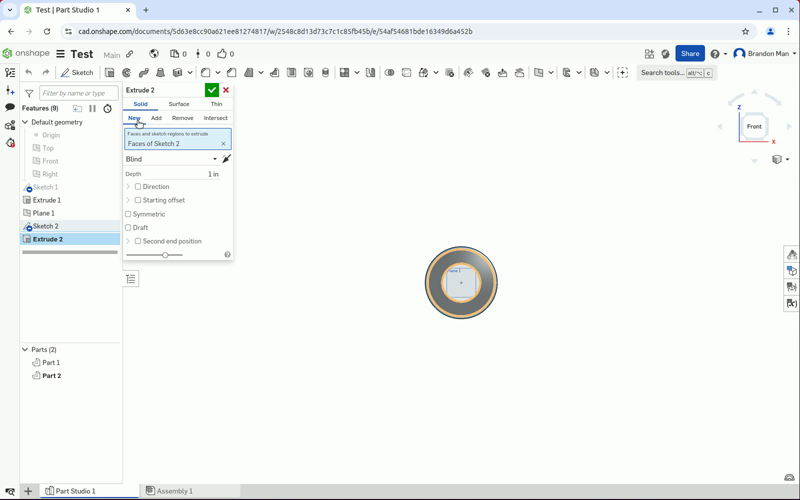
click(137, 120)
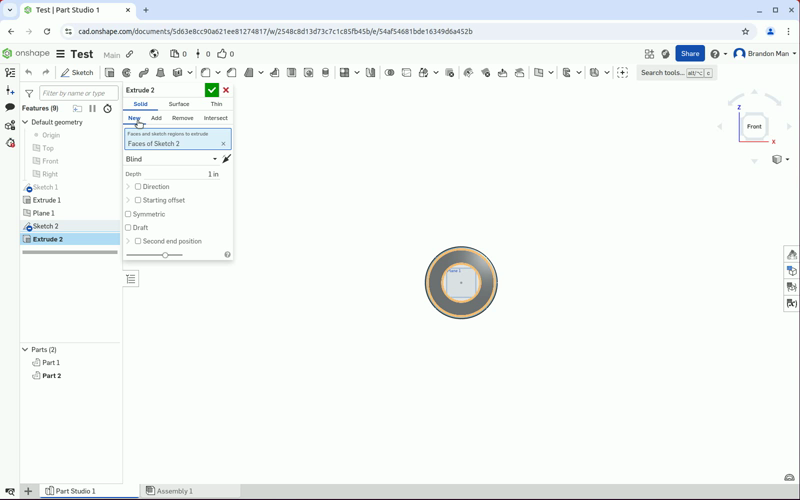
key(tab, 4)
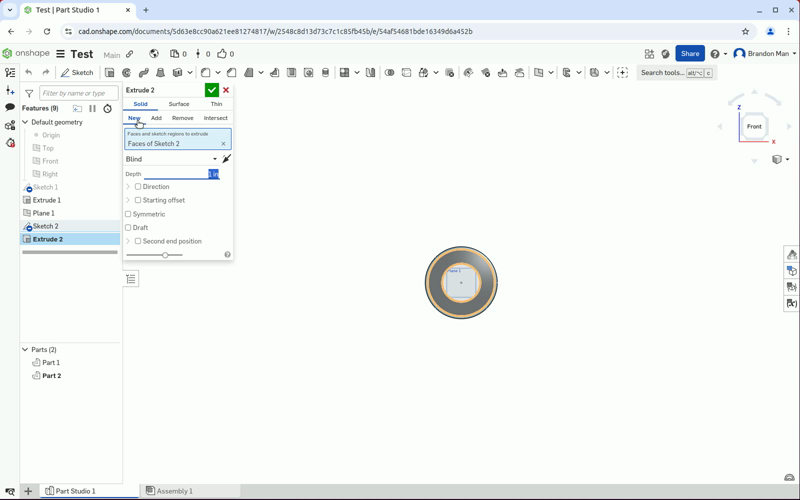
text(0.963)
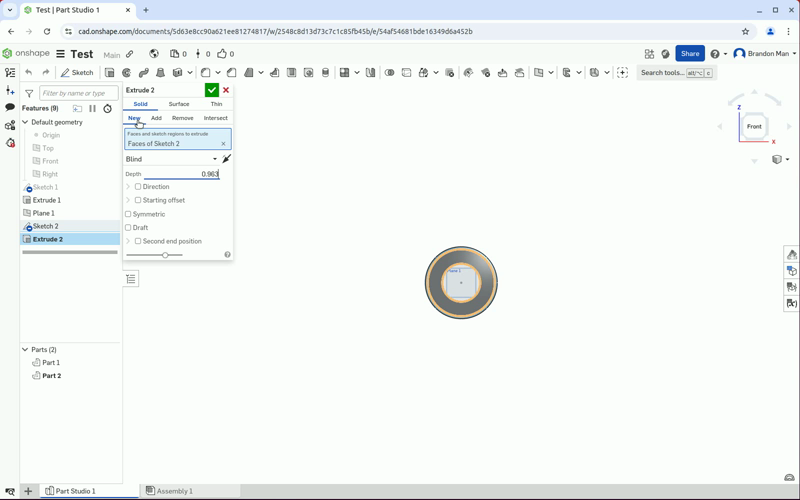
key(enter)
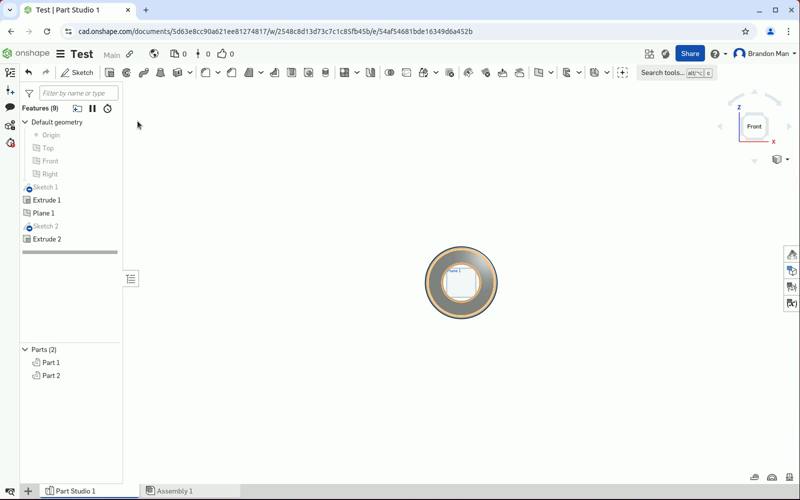
key(shift+h)
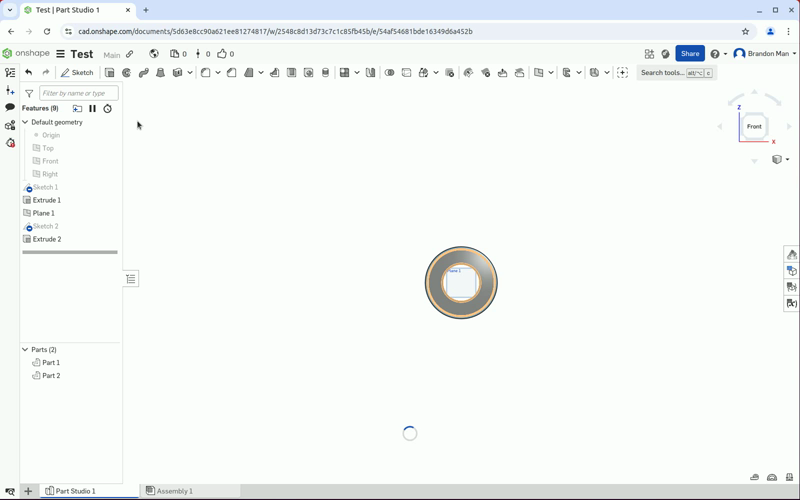
key(shift+h)
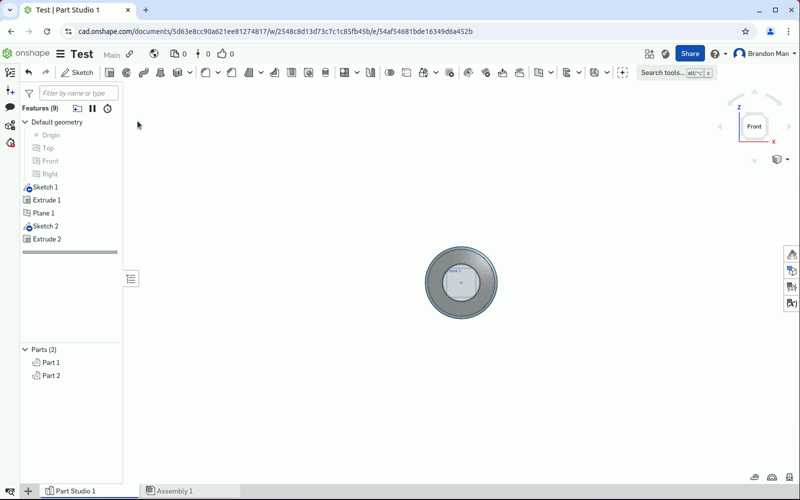
key(shift+7)
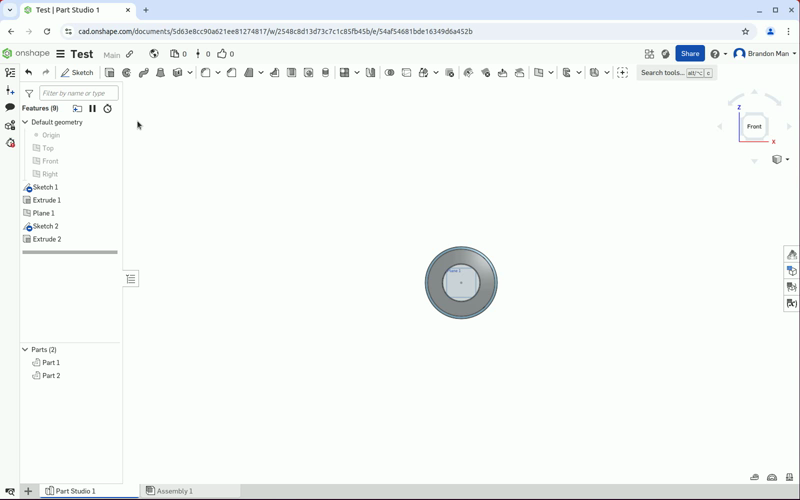
key(left, 2)
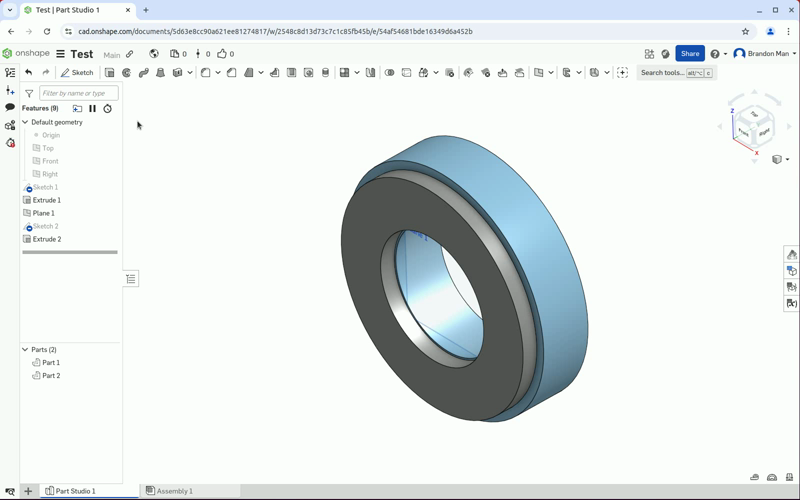
key(down, 2)
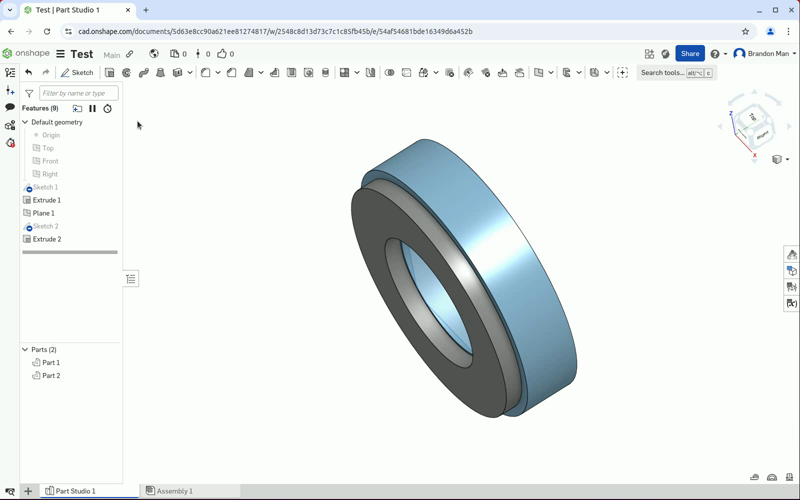
key(up, 2)
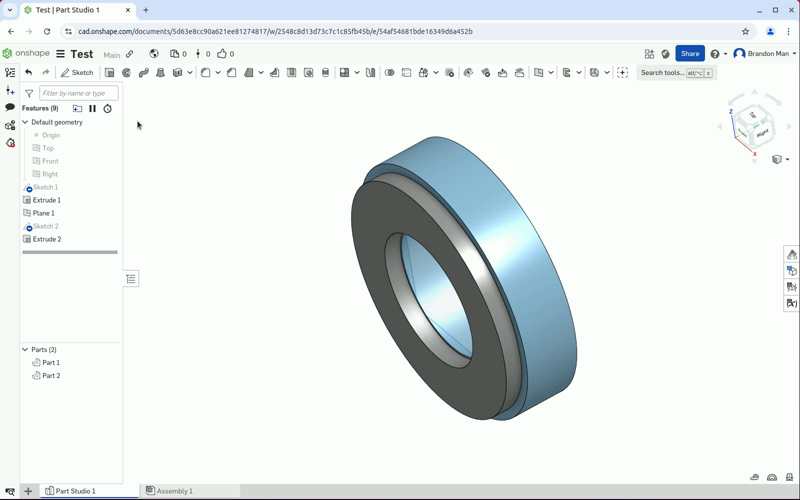
key(right, 2)
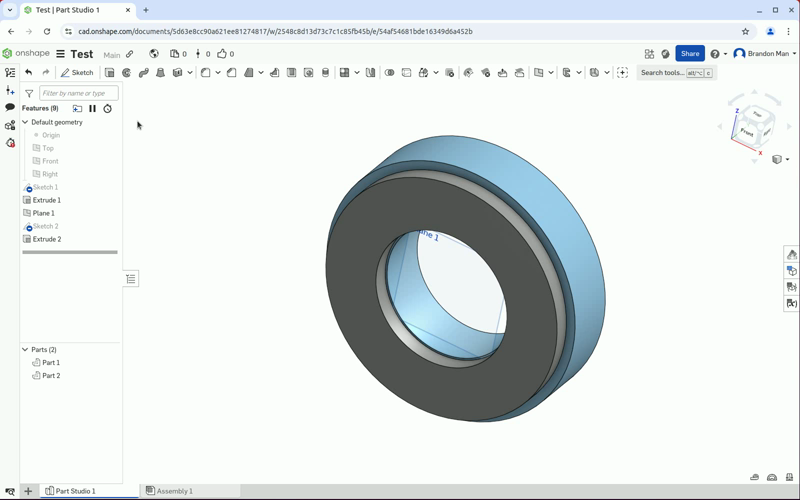
mouse_move(73, 189)
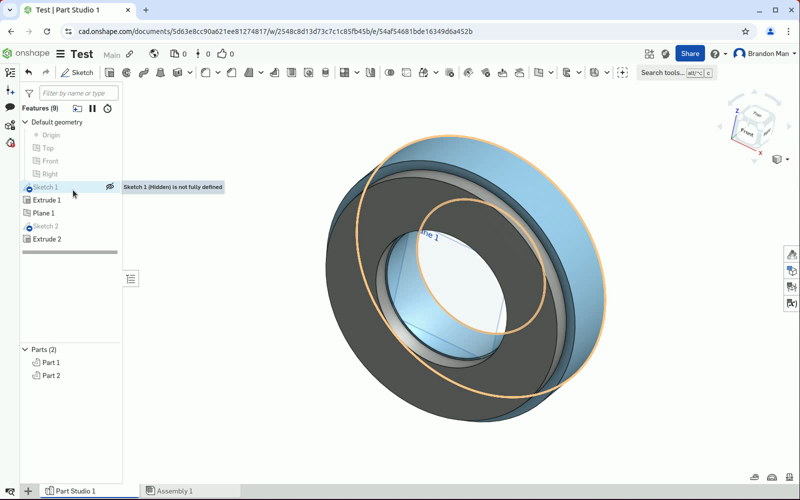
click(73, 189)